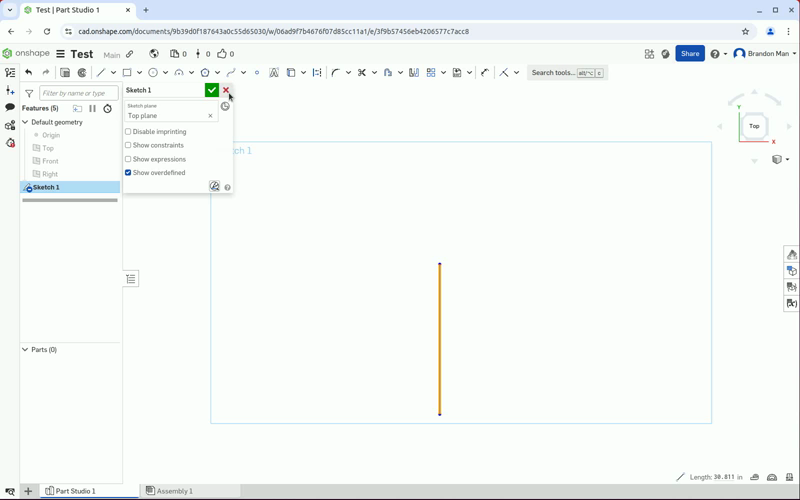
key(shift+h)
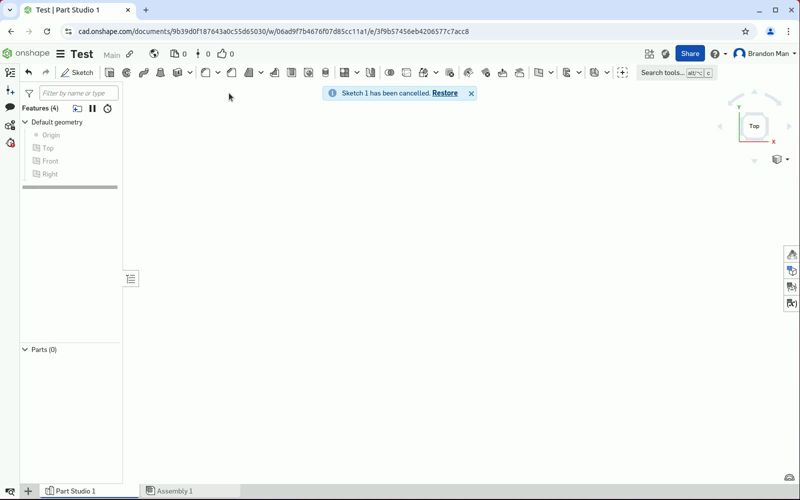
mouse_move(73, 352)
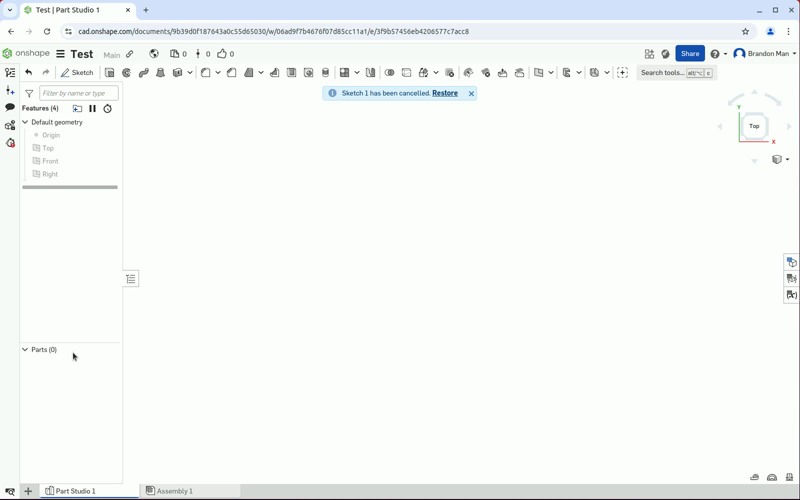
key(y)
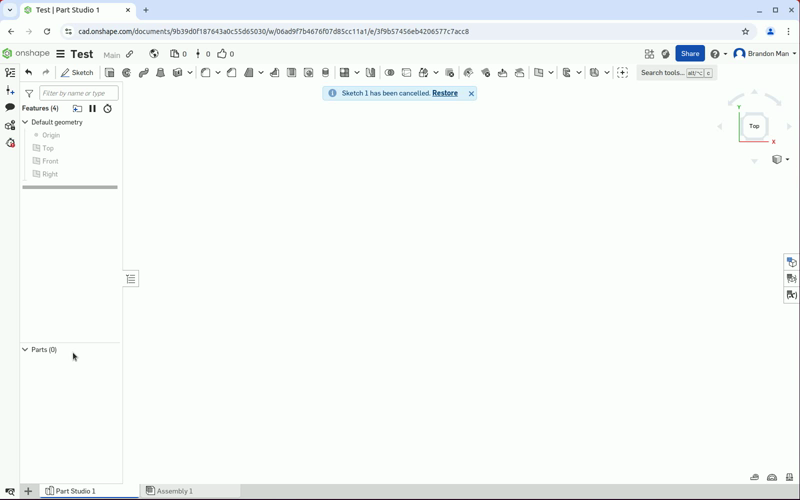
key(shift+p)
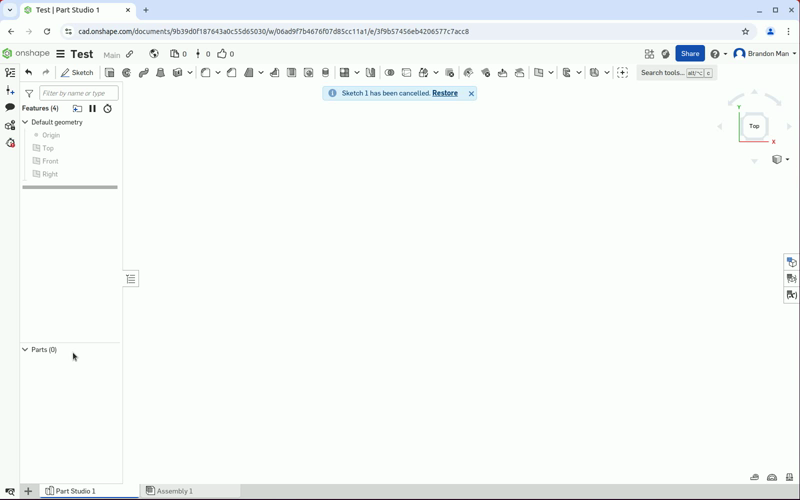
key(space)
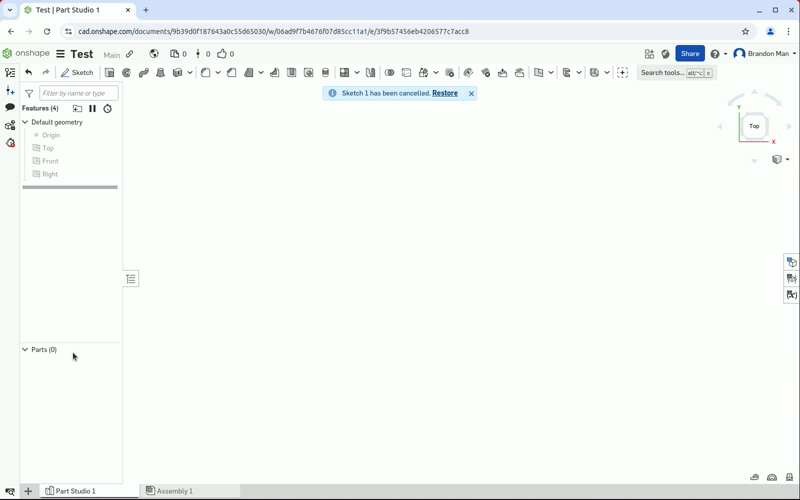
key_down(shift)
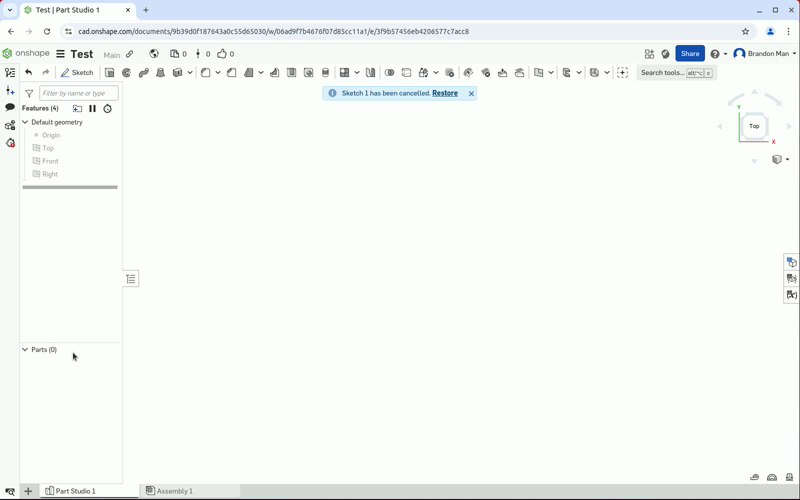
key(up)
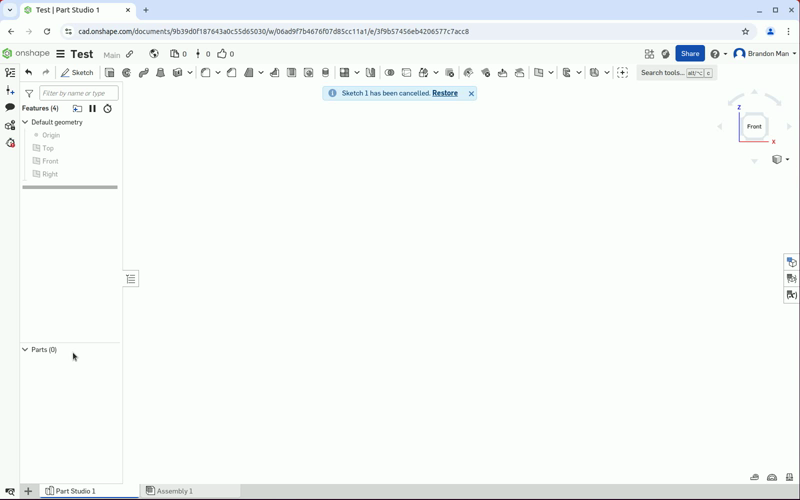
key_up(shift)
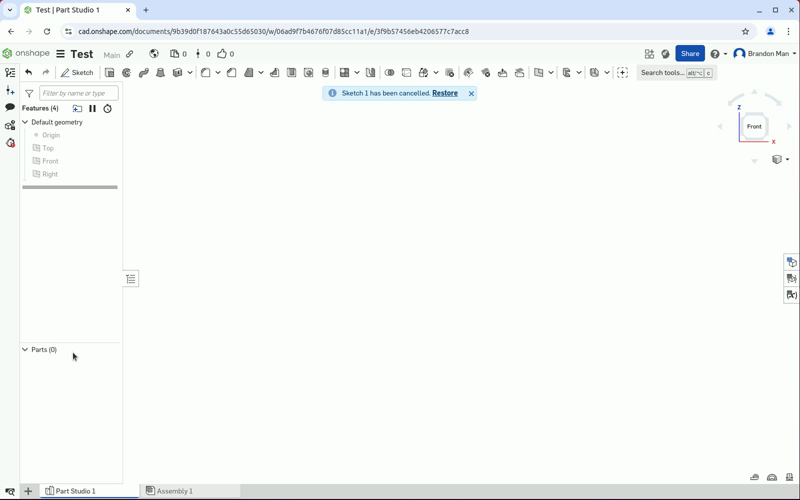
mouse_move(73, 352)
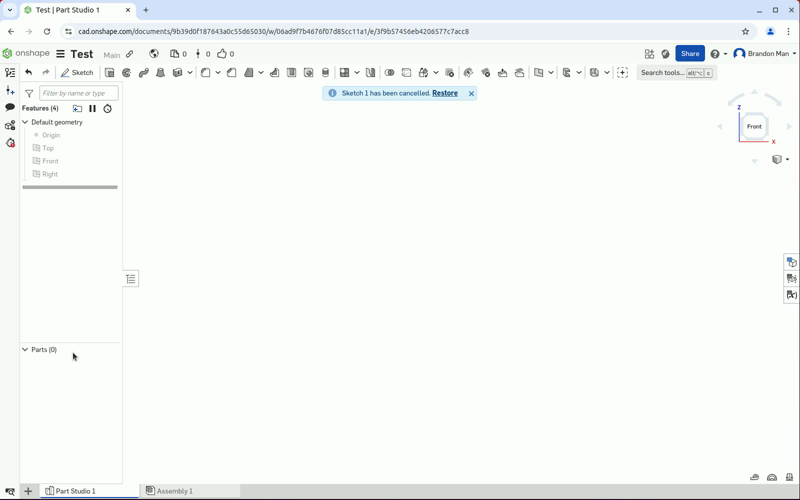
key(shift+y)
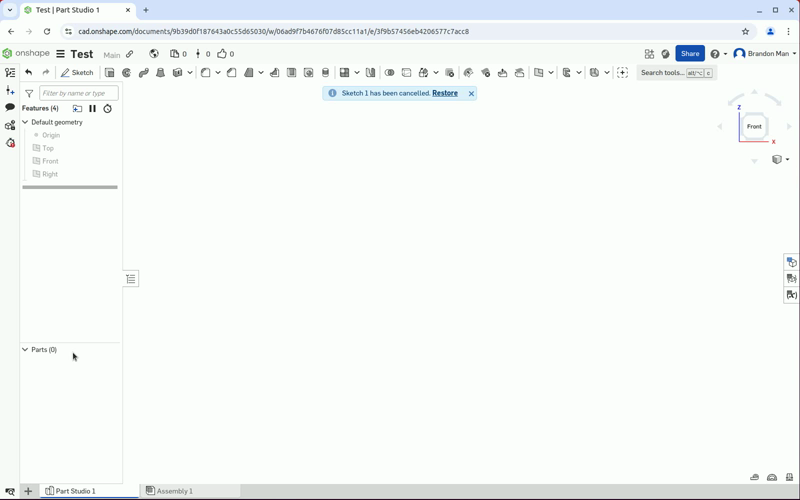
key(shift+s)
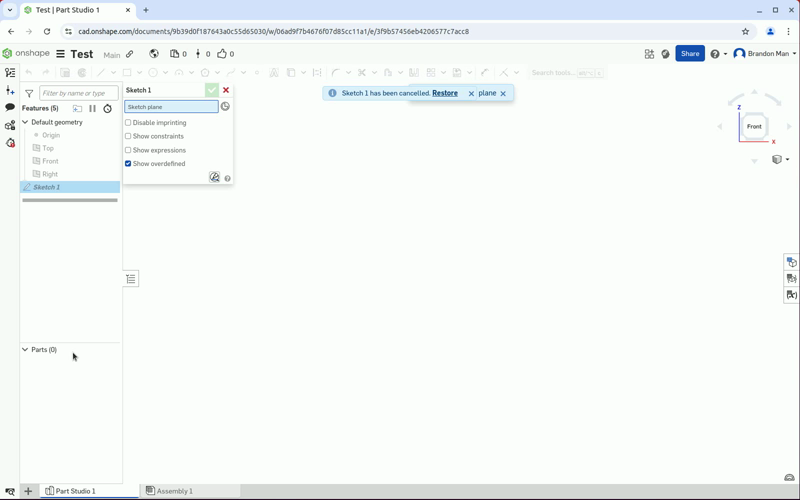
mouse_move(73, 163)
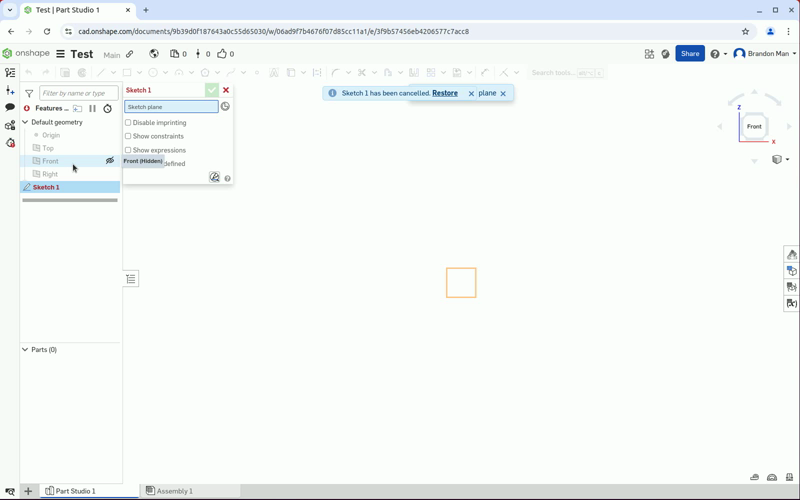
click(73, 163)
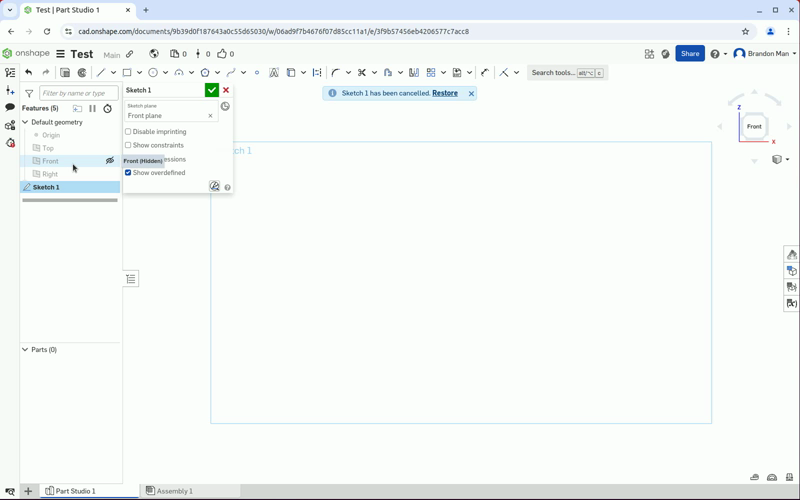
mouse_move(73, 352)
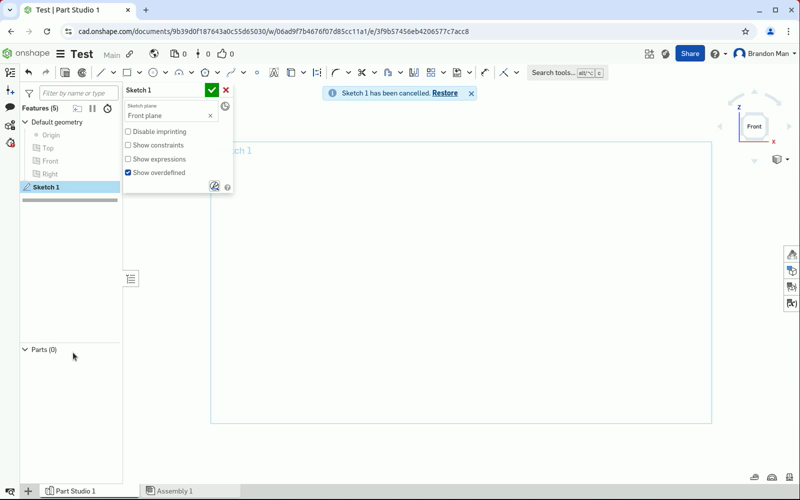
key(y)
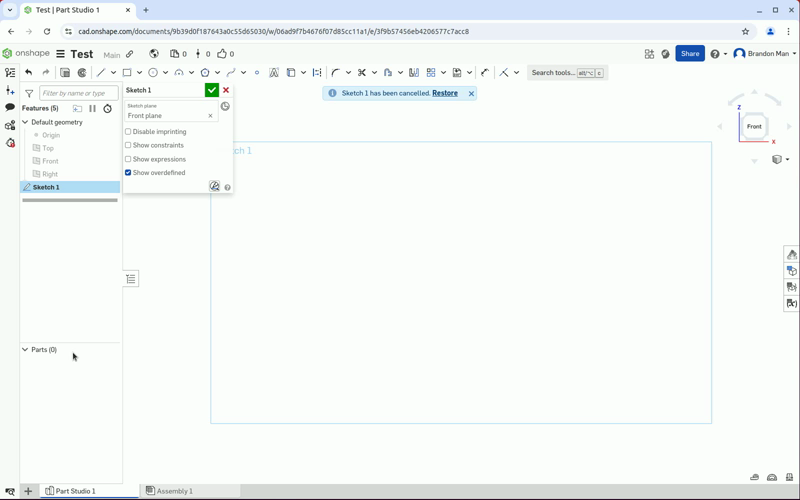
key(c)
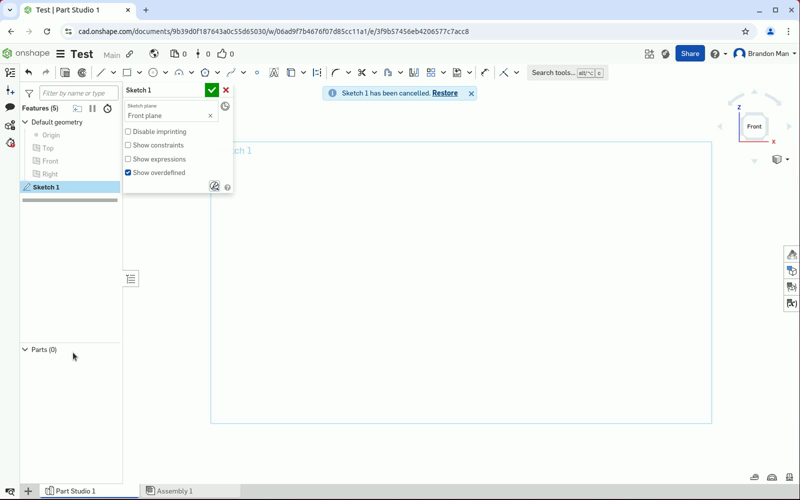
key_down(shift)
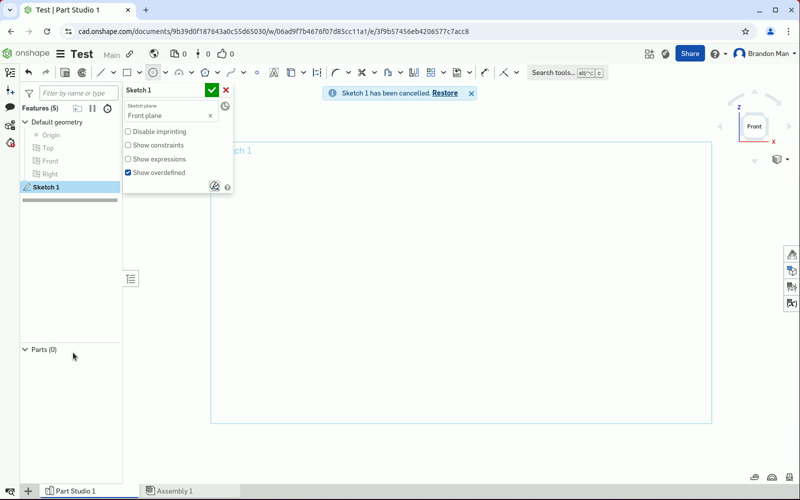
mouse_move(461, 282)
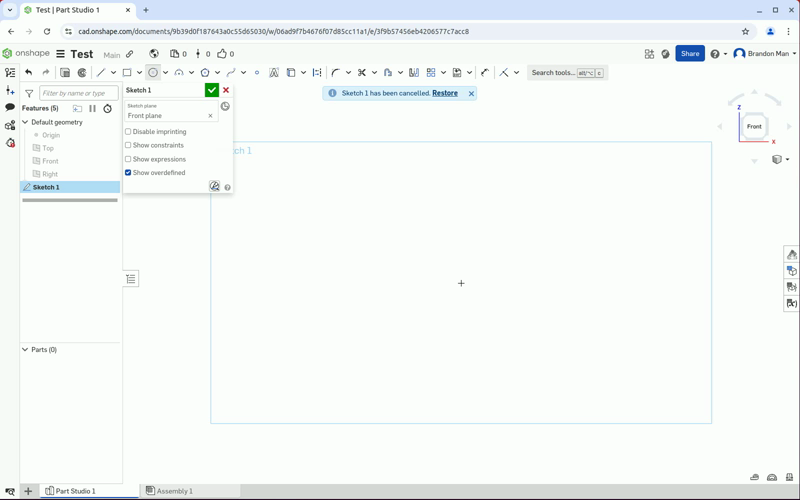
click(461, 282)
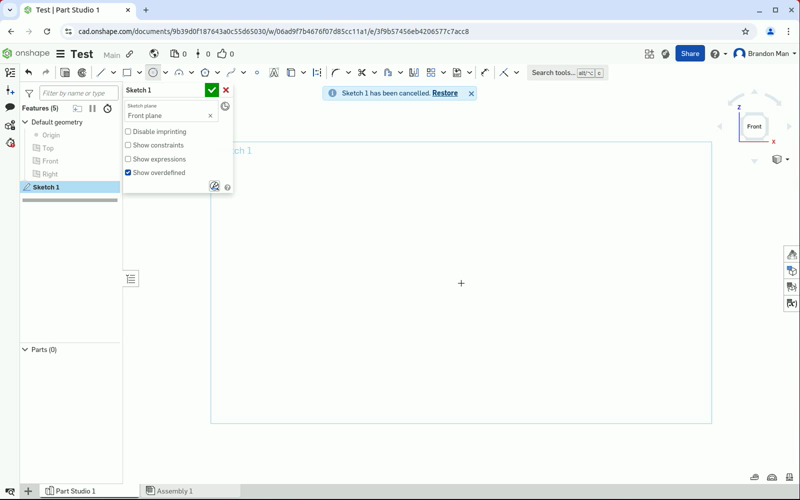
key_up(shift)
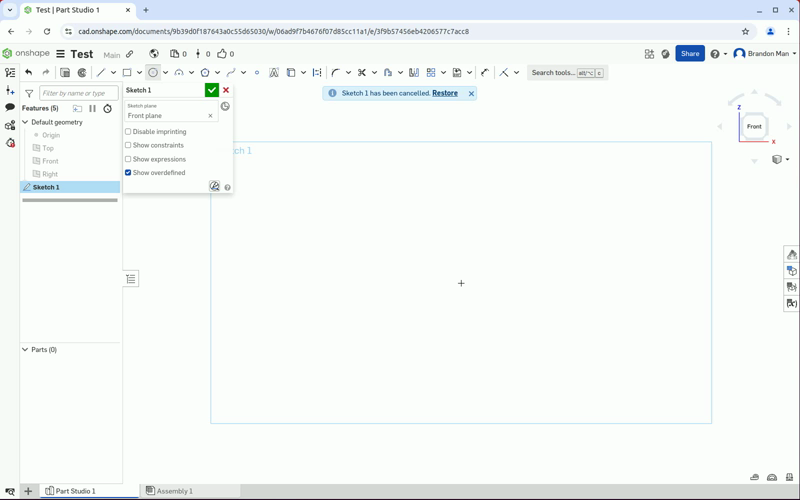
mouse_move(497, 282)
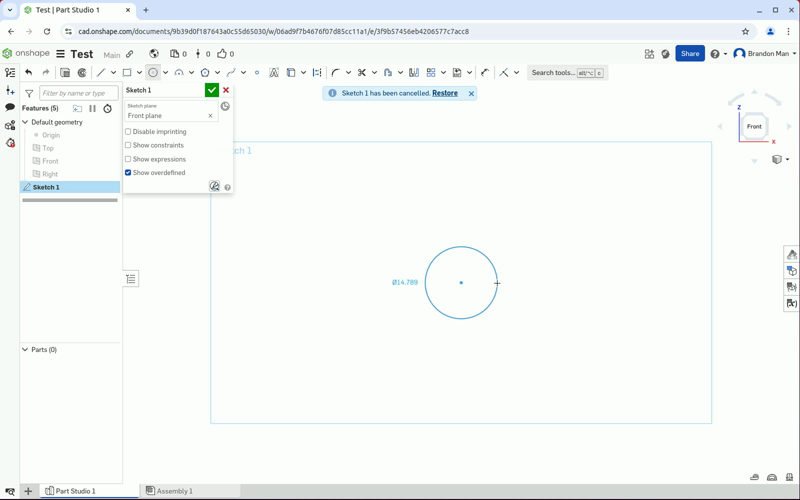
click(497, 282)
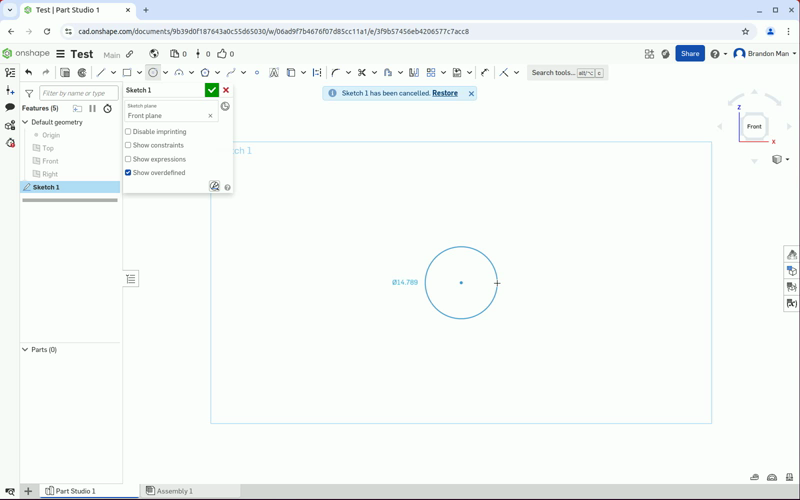
key(esc)
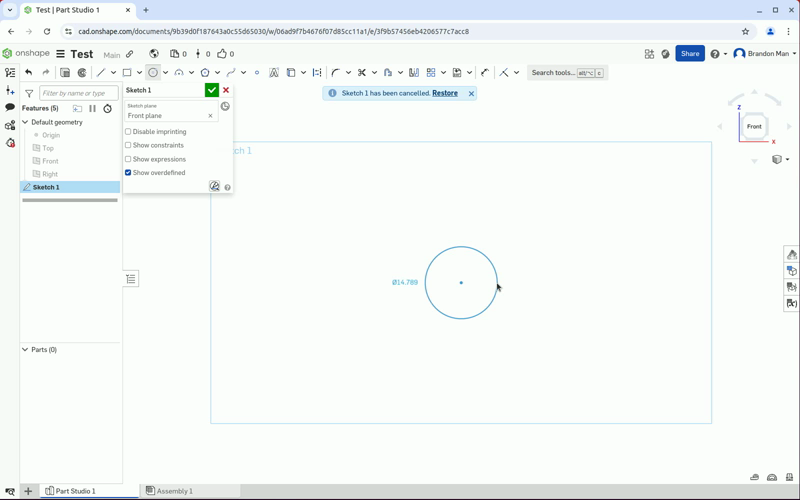
key(c)
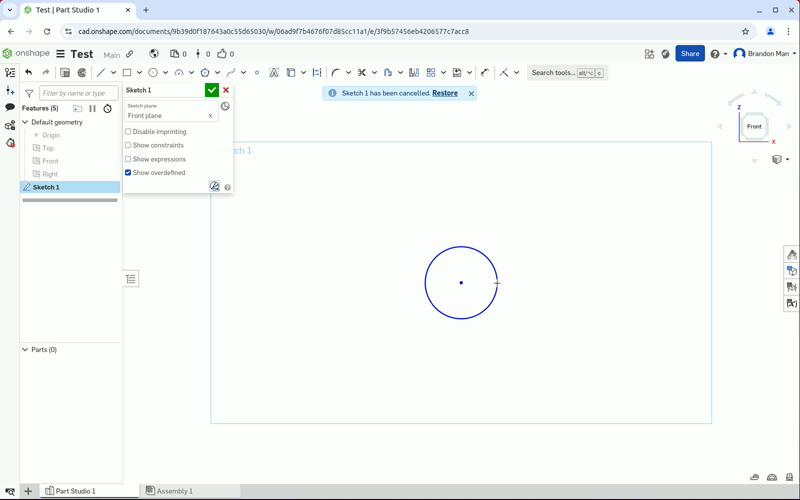
key_down(shift)
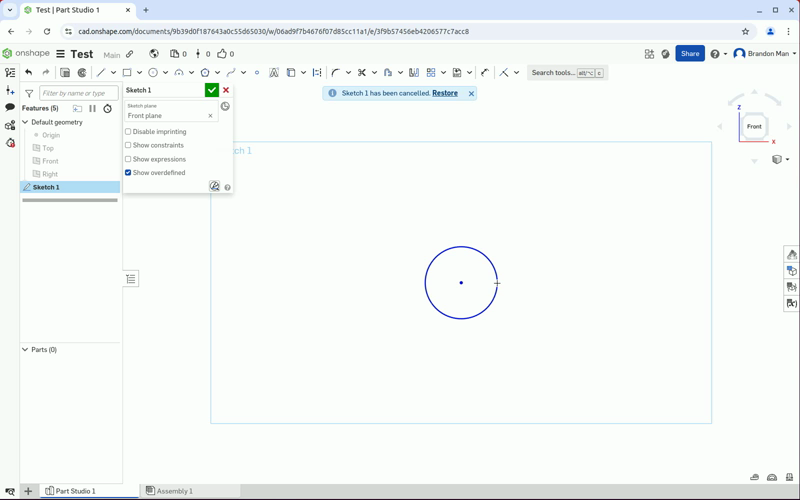
mouse_move(461, 282)
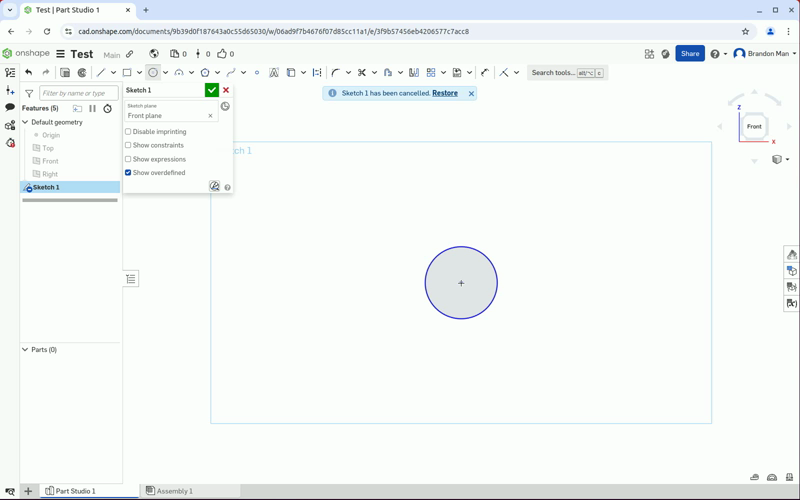
click(461, 282)
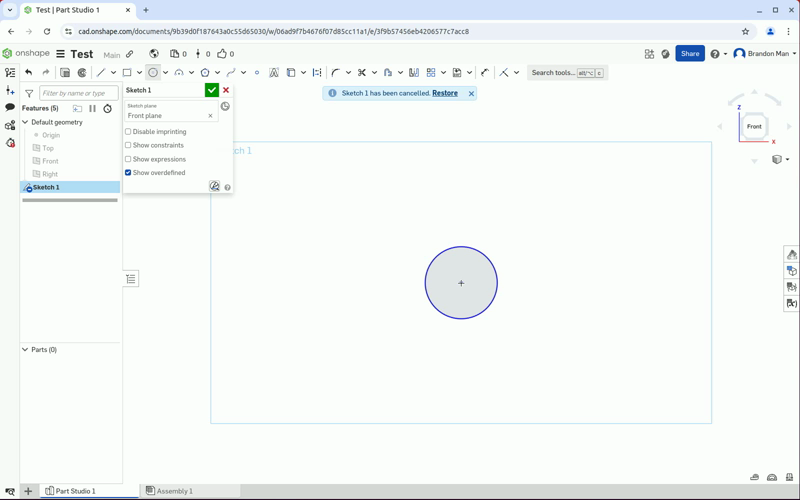
key_up(shift)
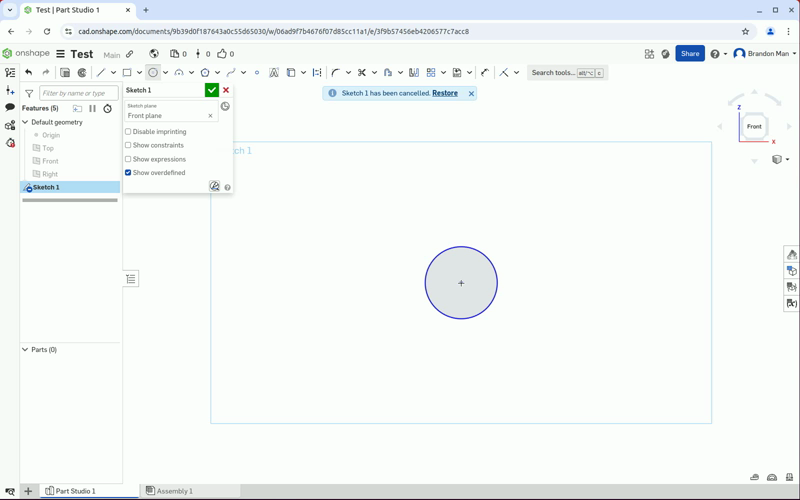
mouse_move(479, 282)
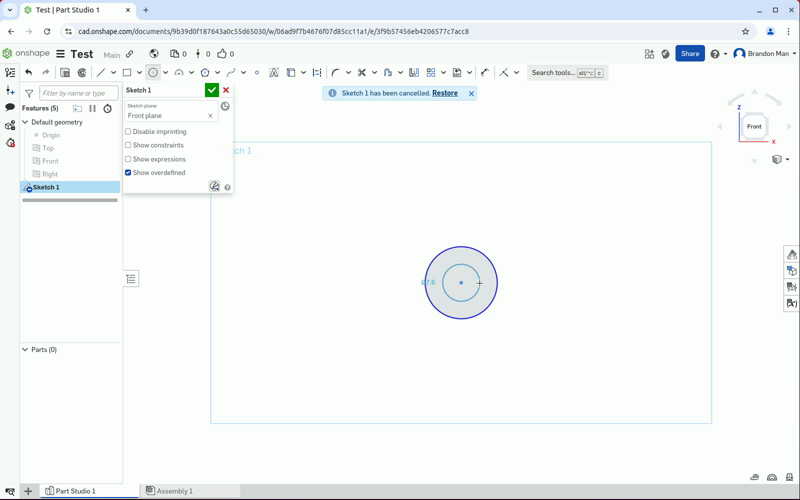
click(479, 282)
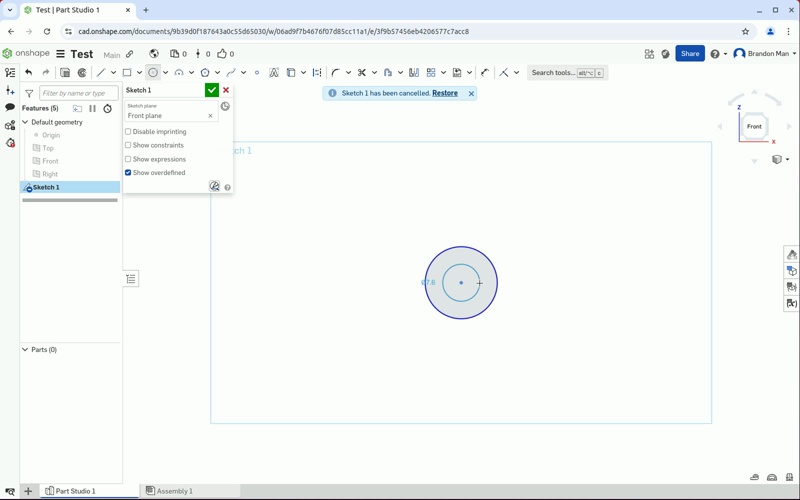
key(esc)
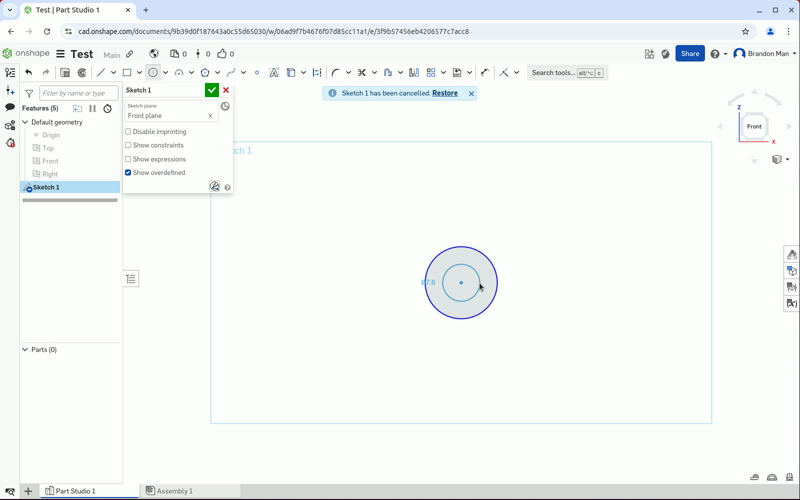
mouse_move(434, 301)
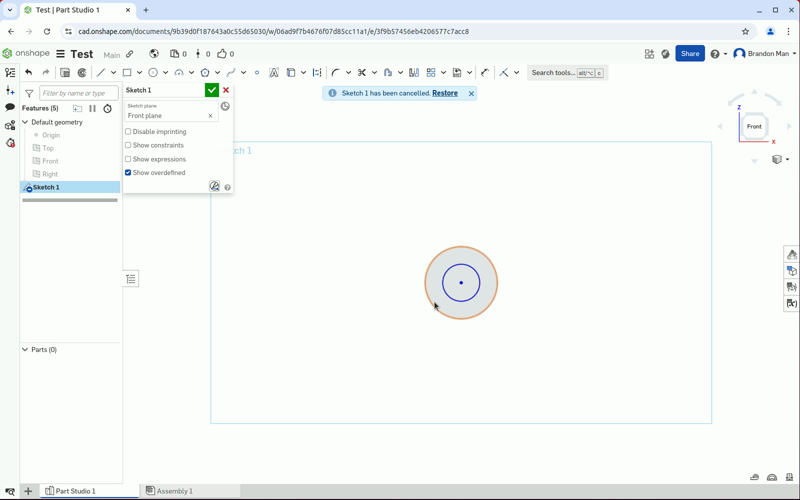
click(434, 301)
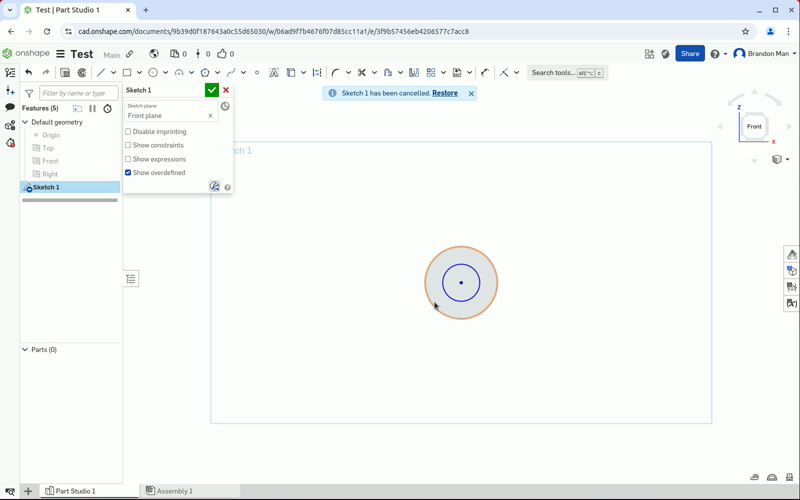
mouse_move(73, 352)
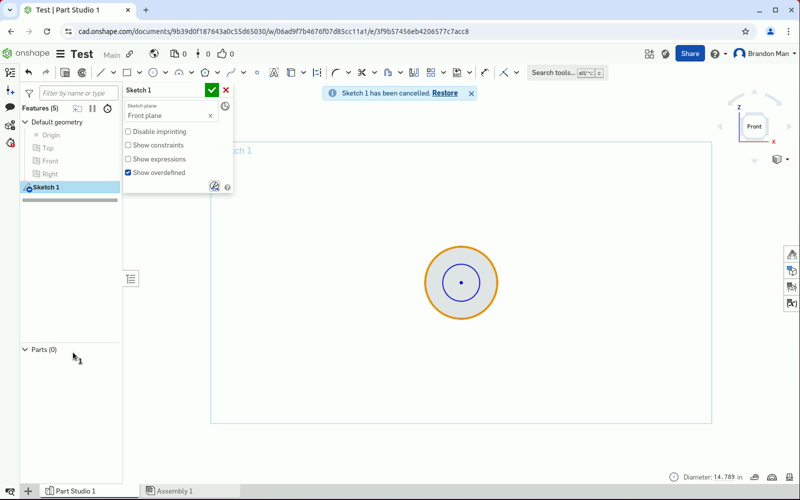
key(shift+y)
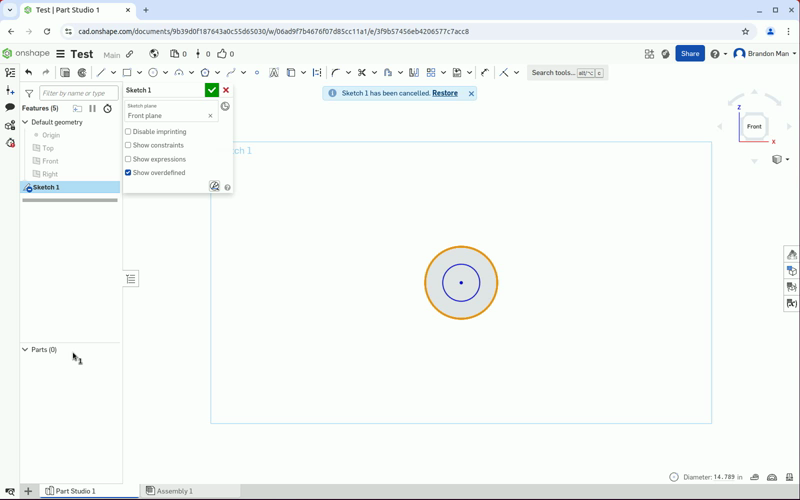
key(shift+e)
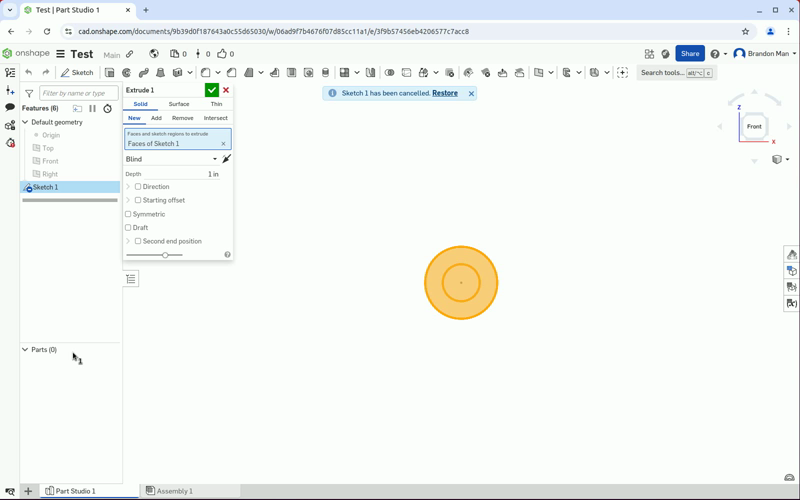
mouse_move(143, 106)
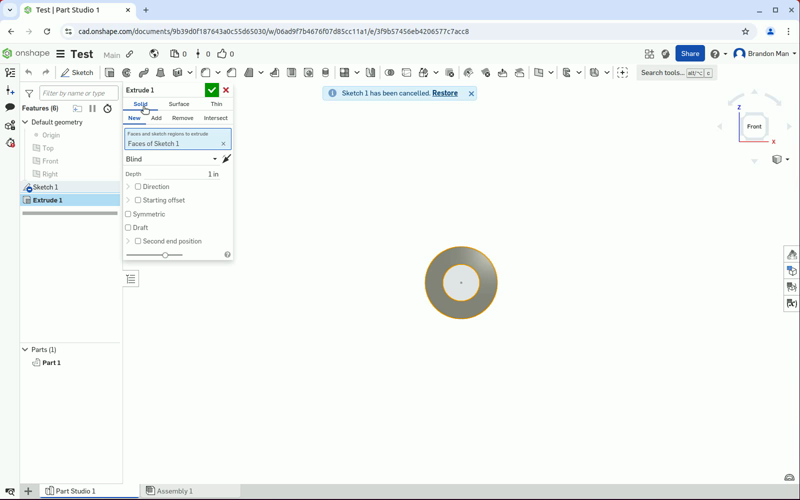
click(143, 106)
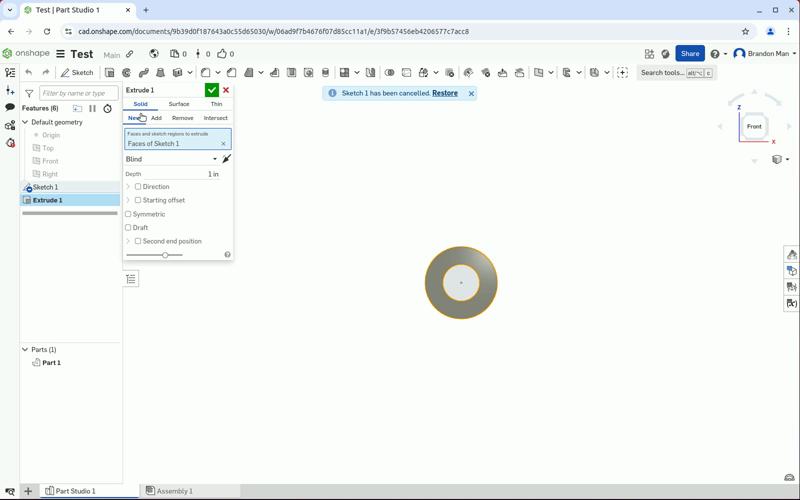
mouse_move(137, 120)
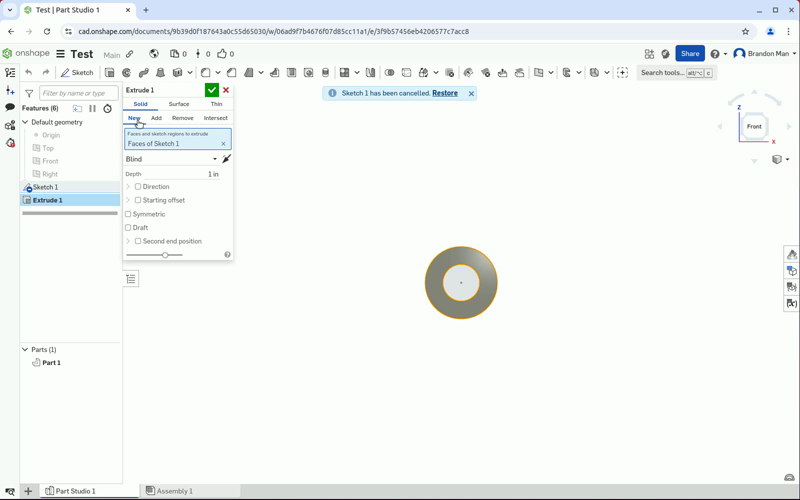
click(137, 120)
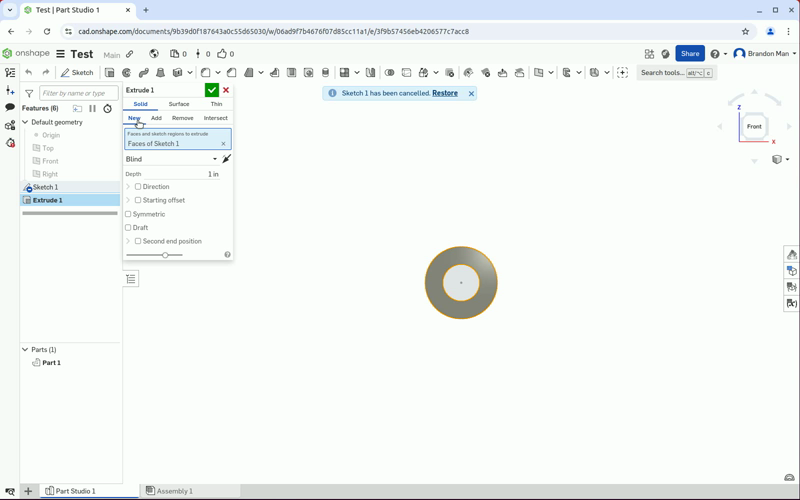
key(tab, 4)
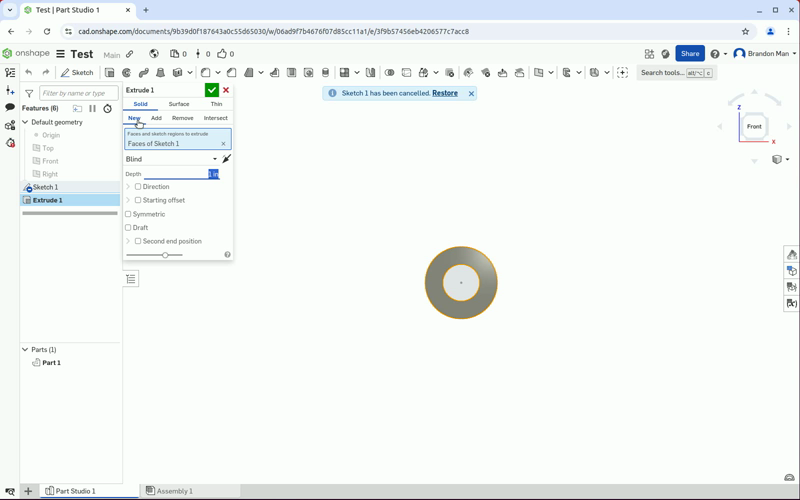
text(3.129)
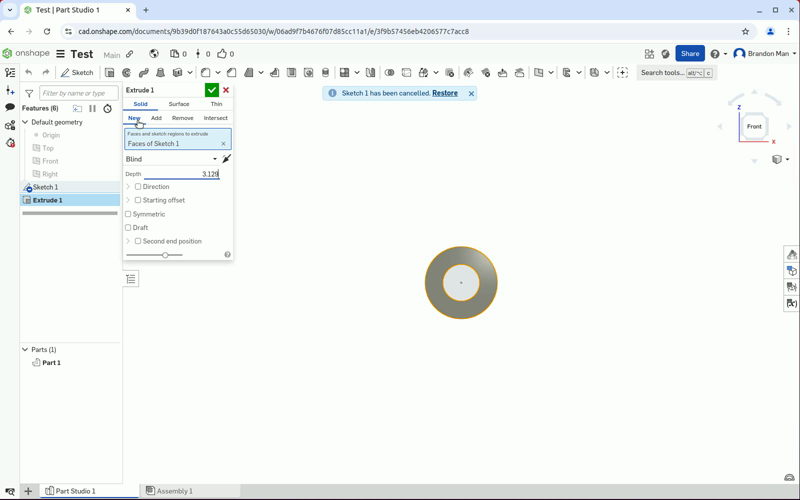
key(enter)
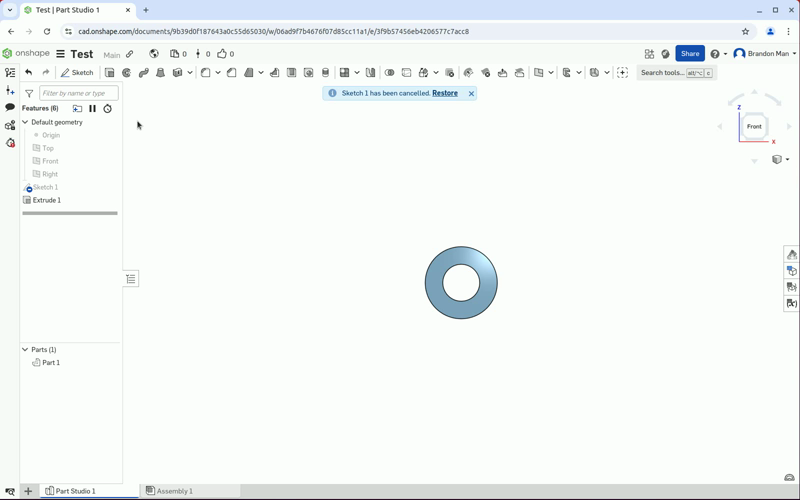
key(shift+h)
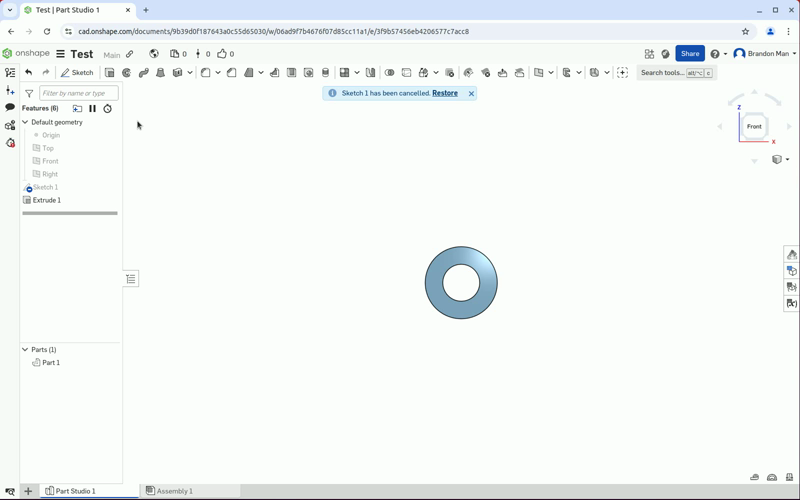
key(shift+h)
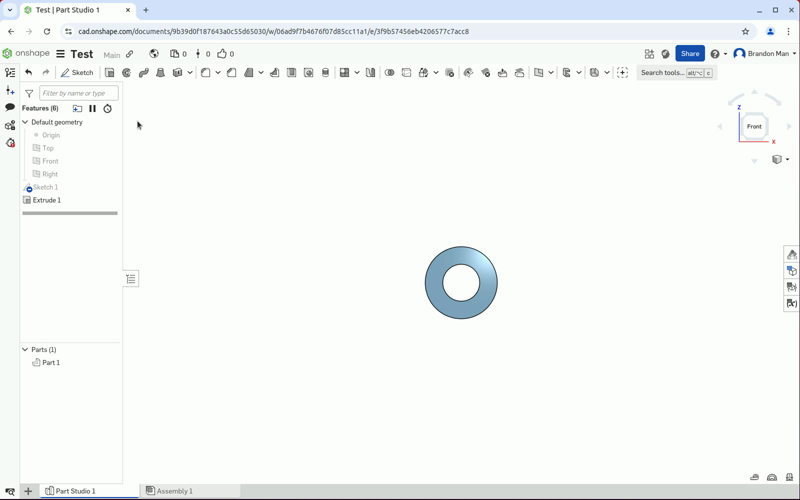
mouse_move(73, 189)
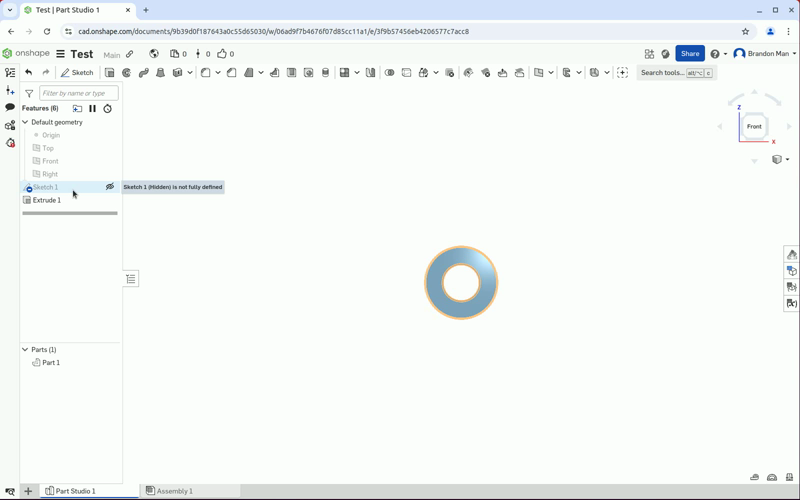
click(73, 189)
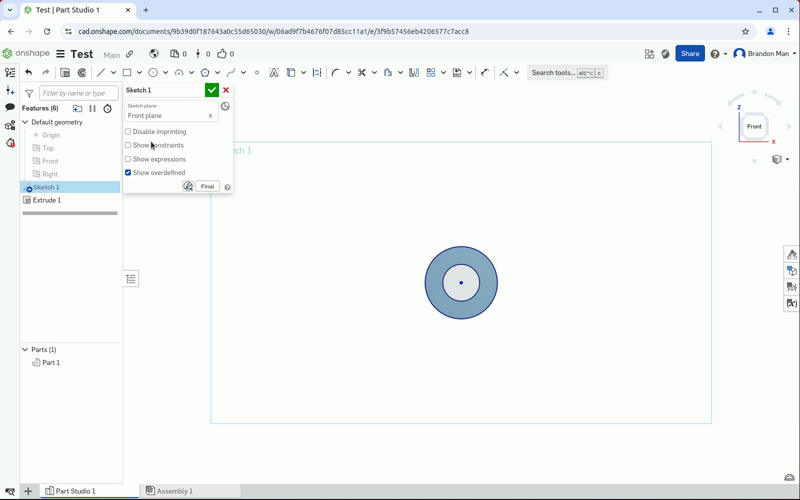
mouse_move(229, 92)
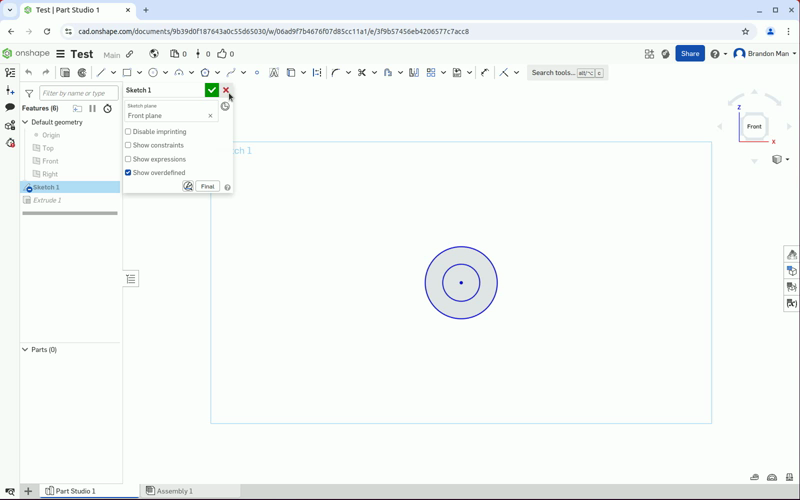
click(229, 92)
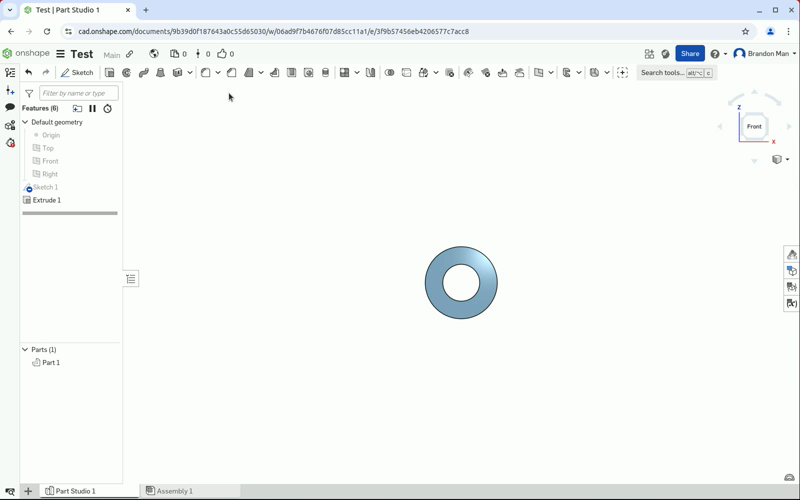
mouse_move(541, 75)
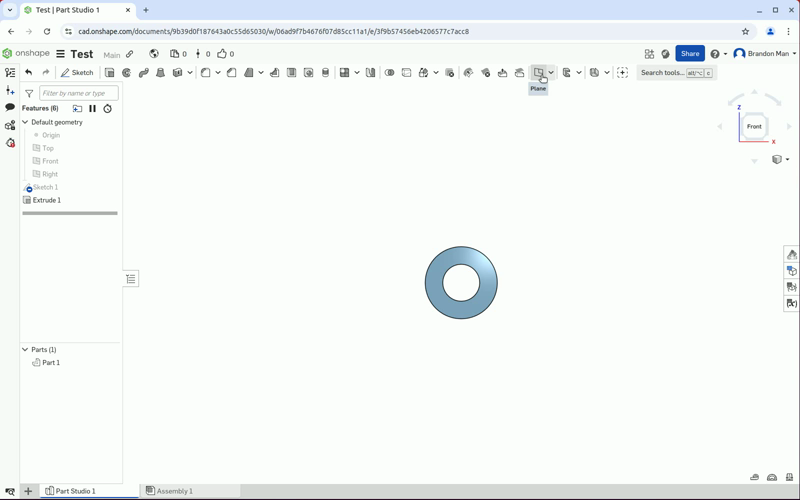
click(541, 75)
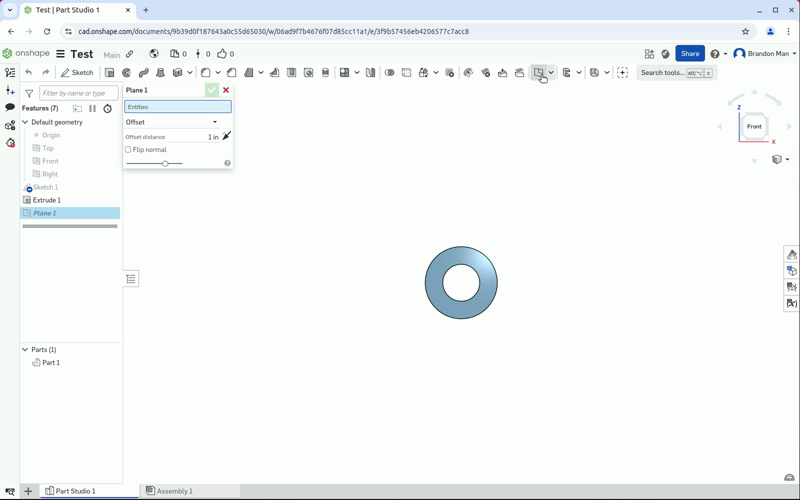
mouse_move(73, 163)
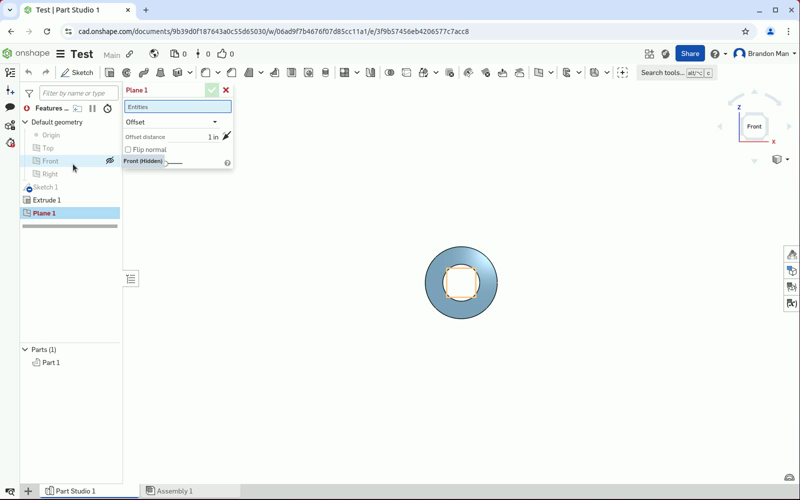
click(73, 163)
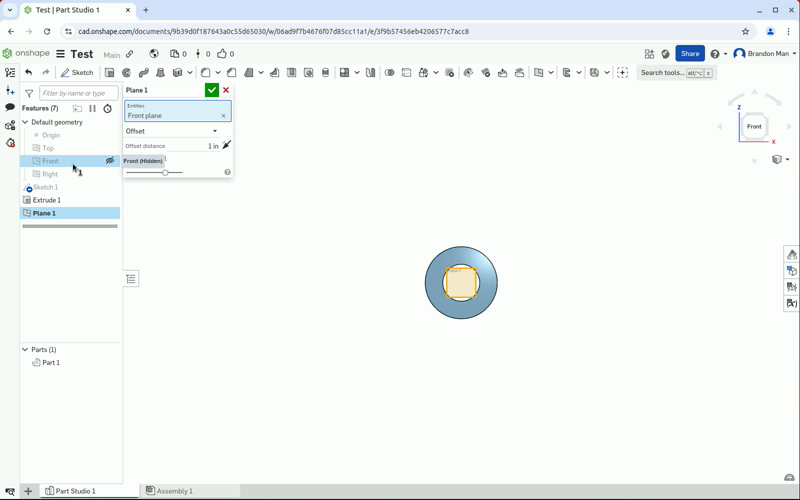
key(tab, 2)
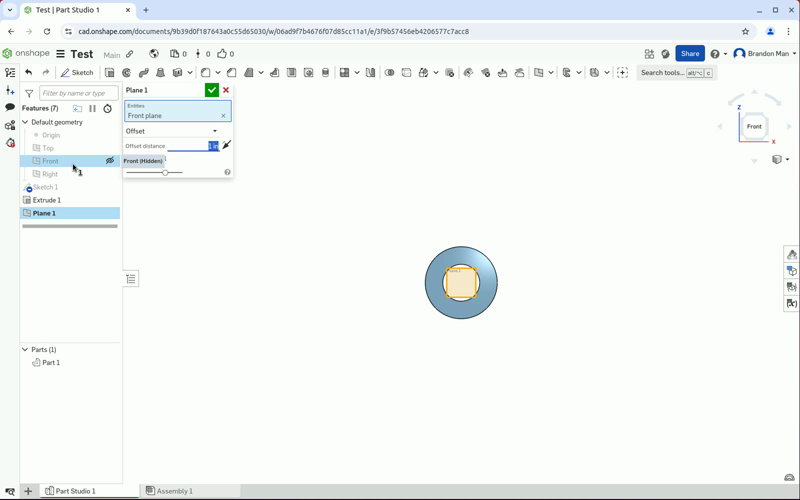
text(3.143)
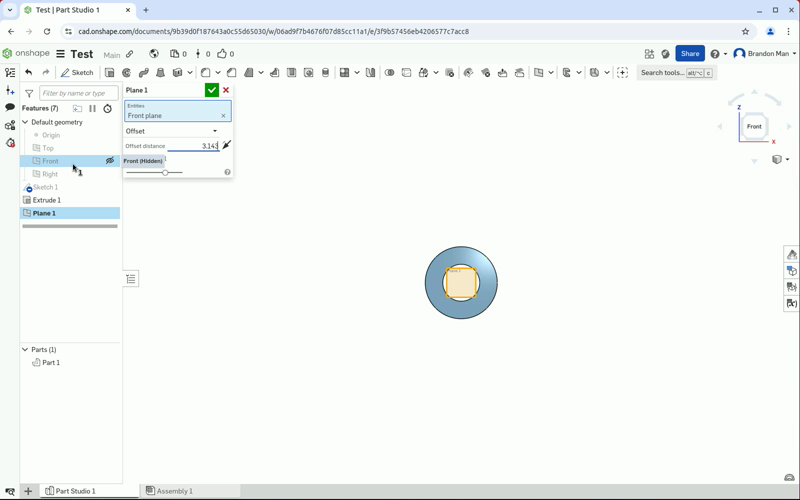
key(enter, 2)
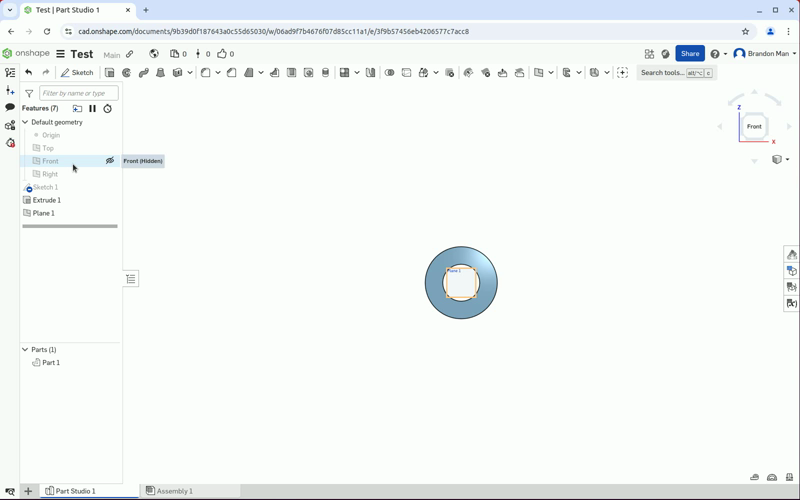
key(shift+s)
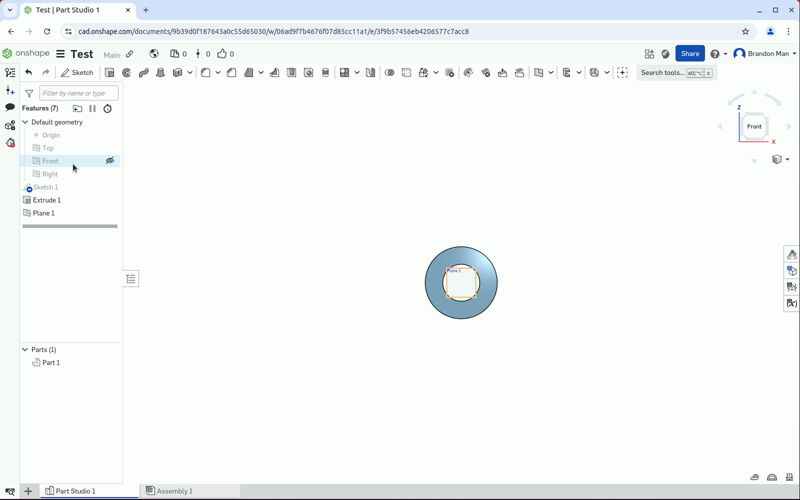
mouse_move(73, 215)
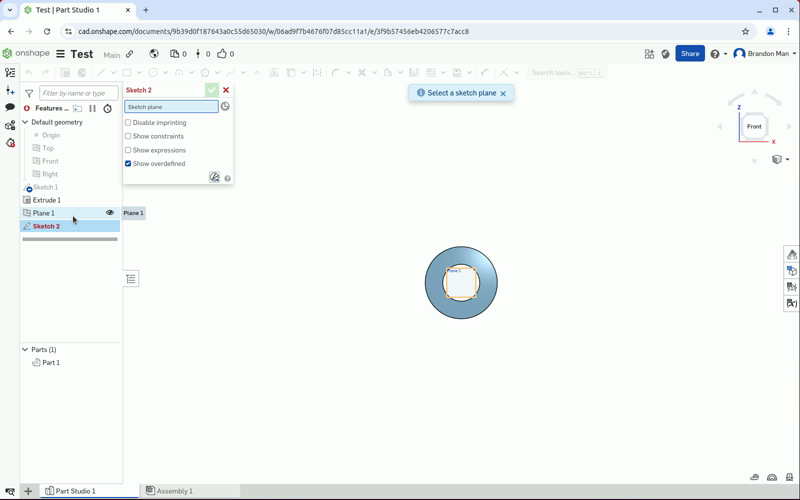
click(73, 215)
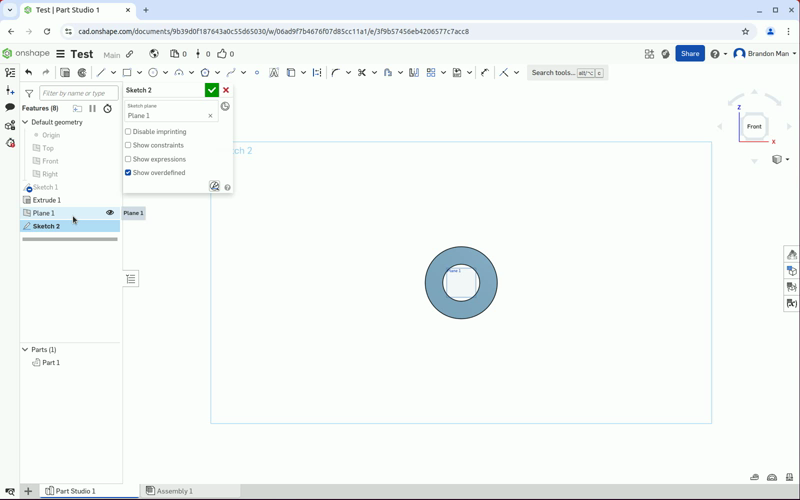
mouse_move(73, 352)
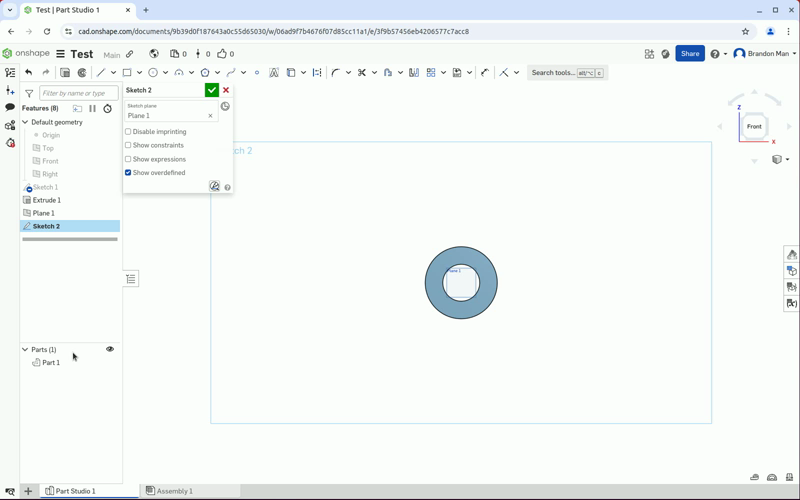
key(y)
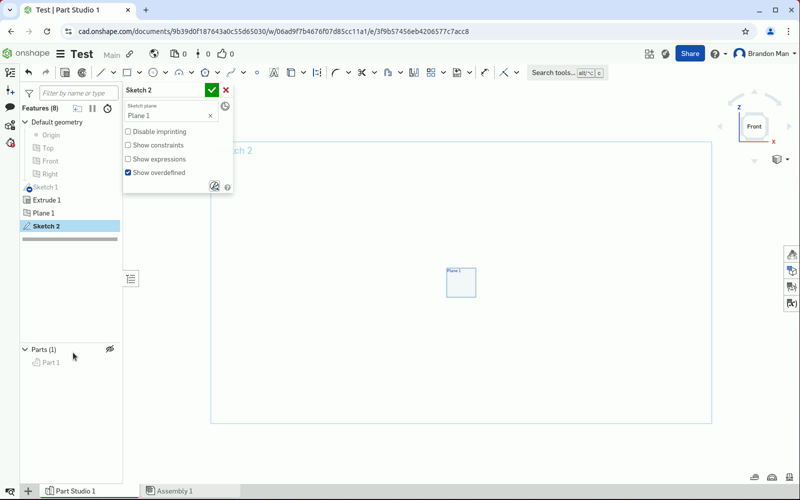
key(c)
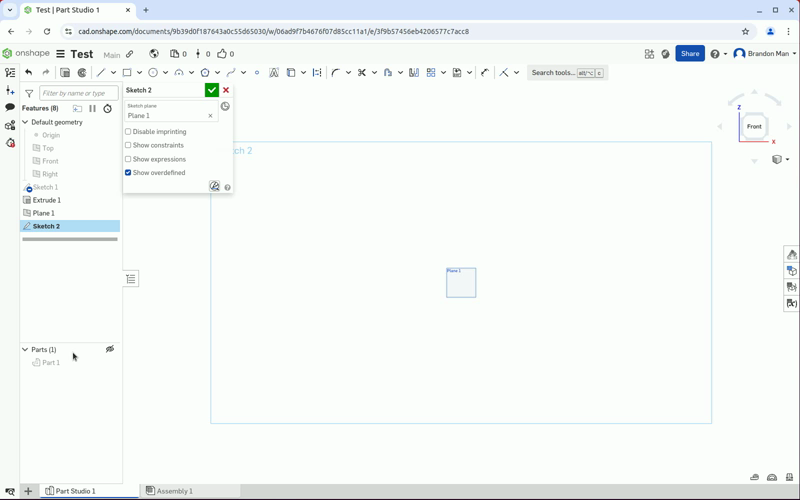
key_down(shift)
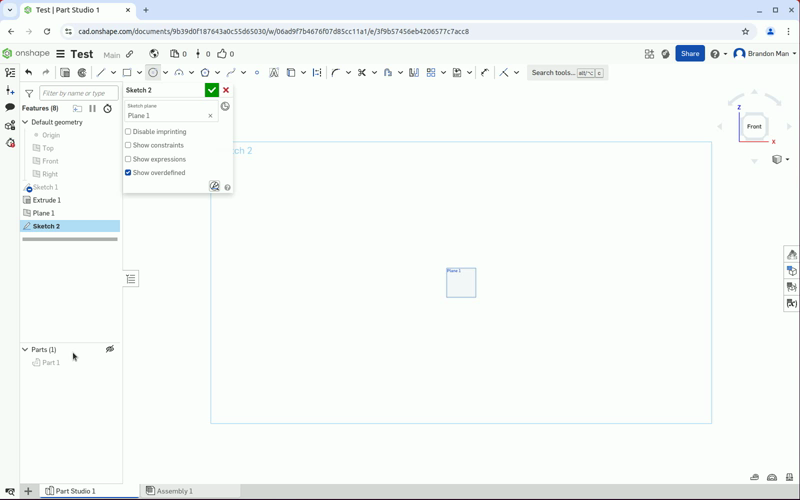
mouse_move(461, 282)
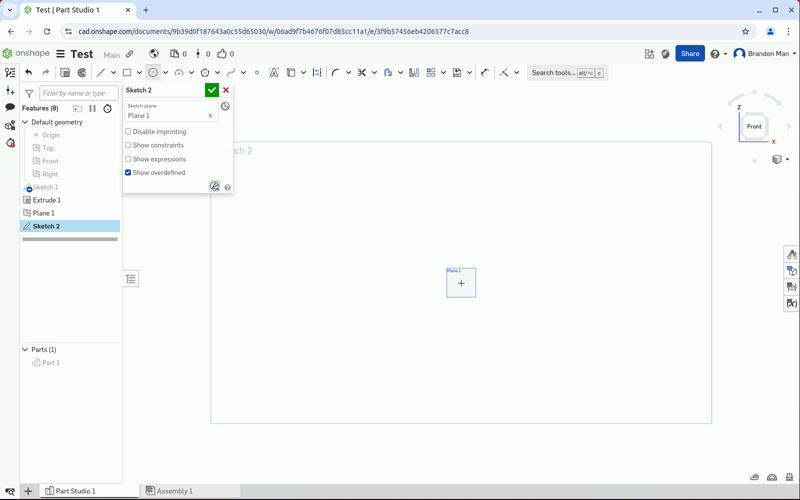
click(461, 282)
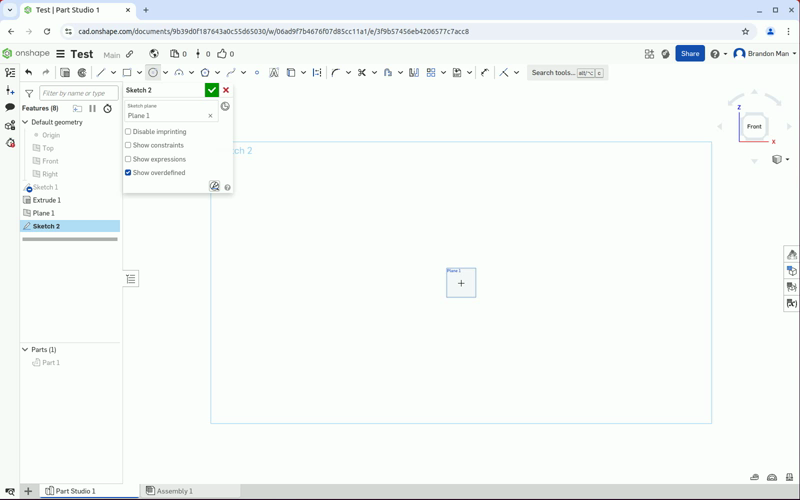
key_up(shift)
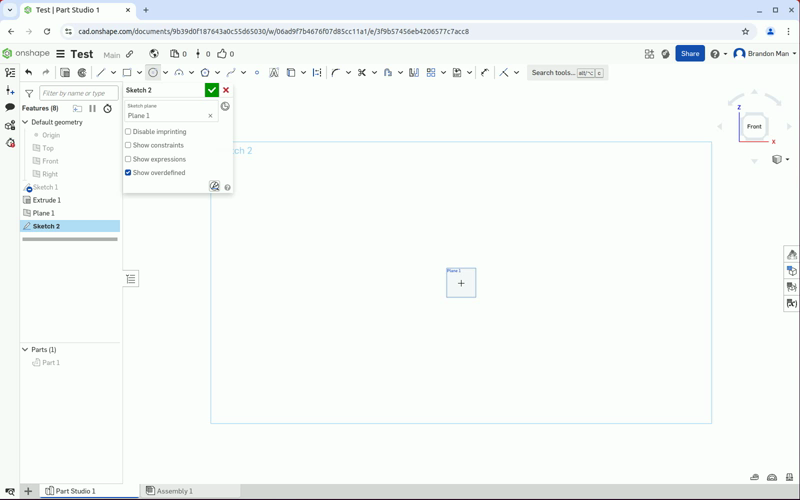
mouse_move(494, 282)
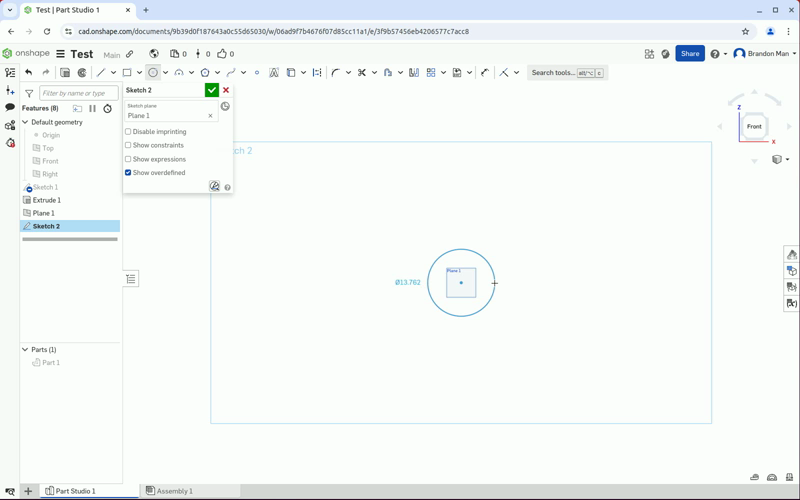
click(494, 282)
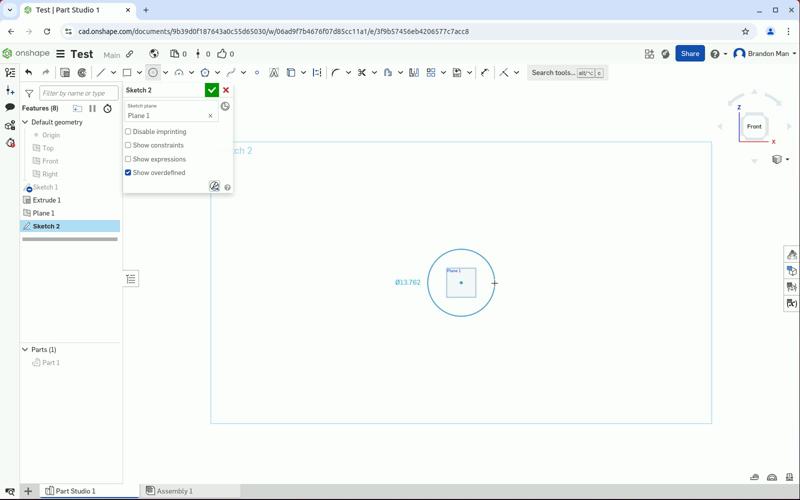
key(esc)
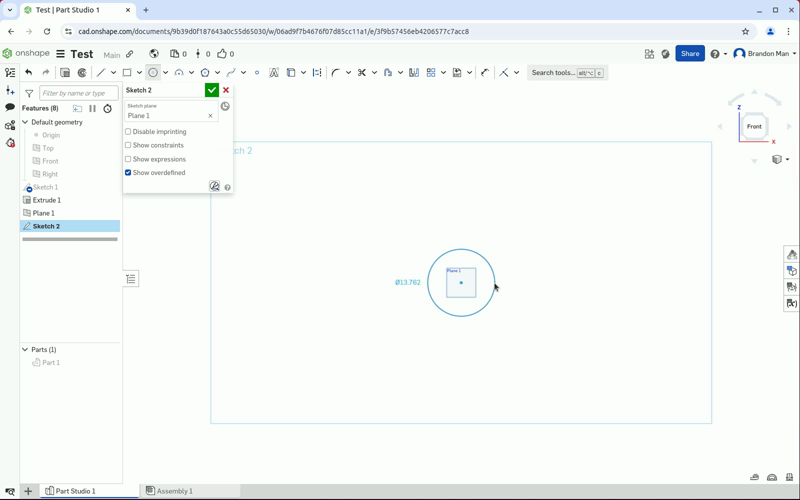
key(c)
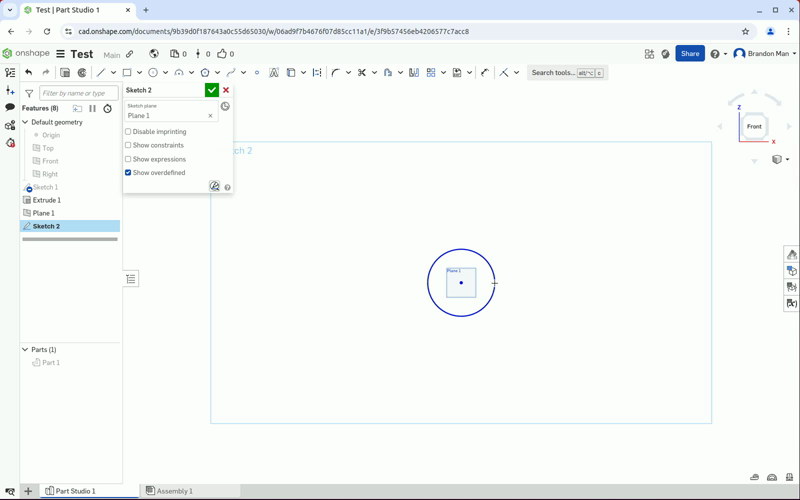
key_down(shift)
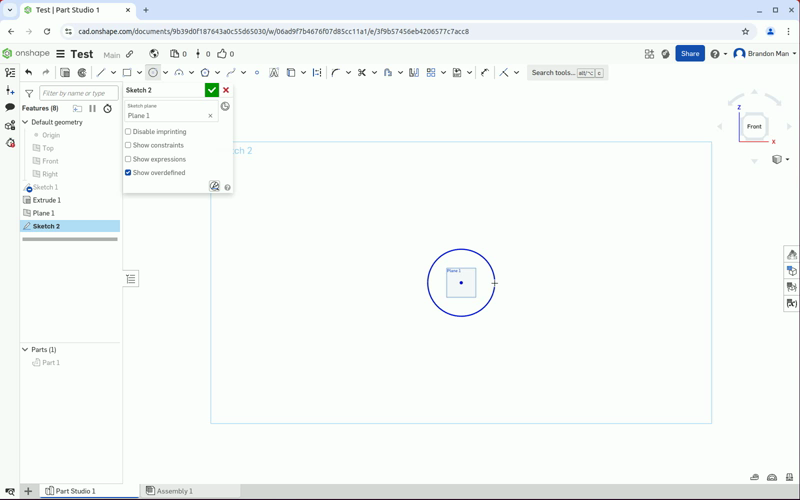
mouse_move(461, 282)
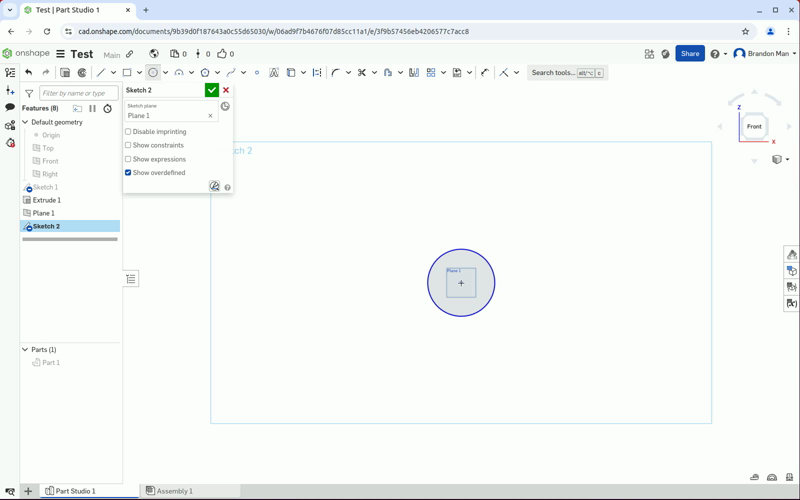
click(461, 282)
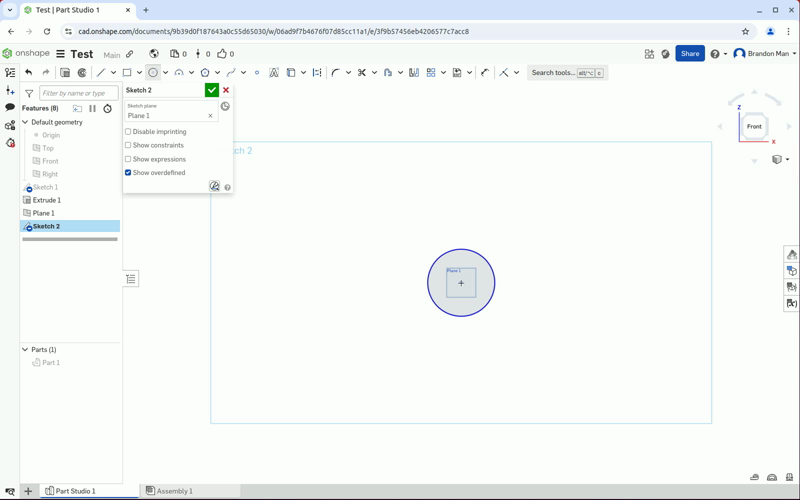
key_up(shift)
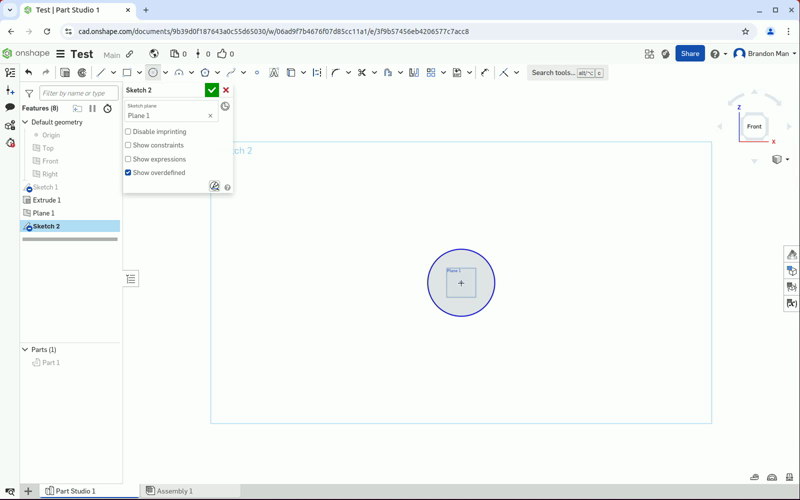
mouse_move(480, 282)
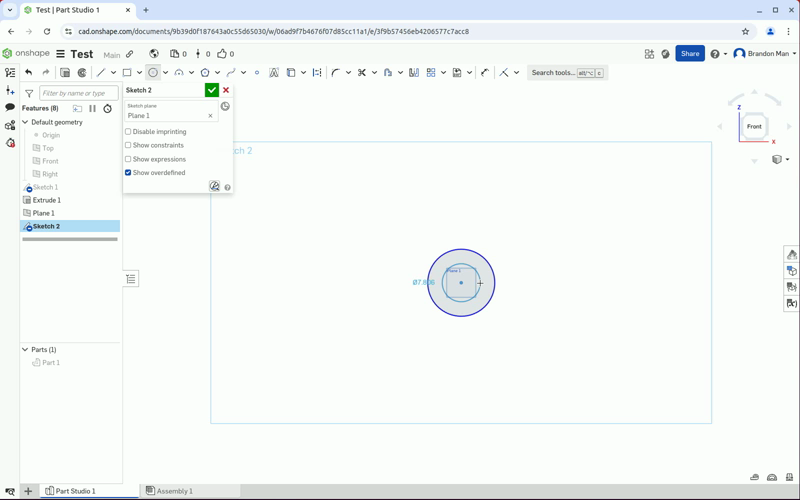
click(480, 282)
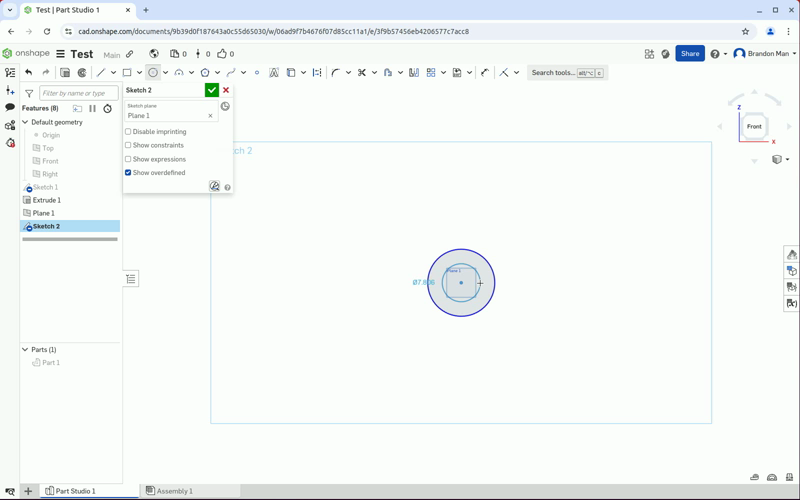
key(esc)
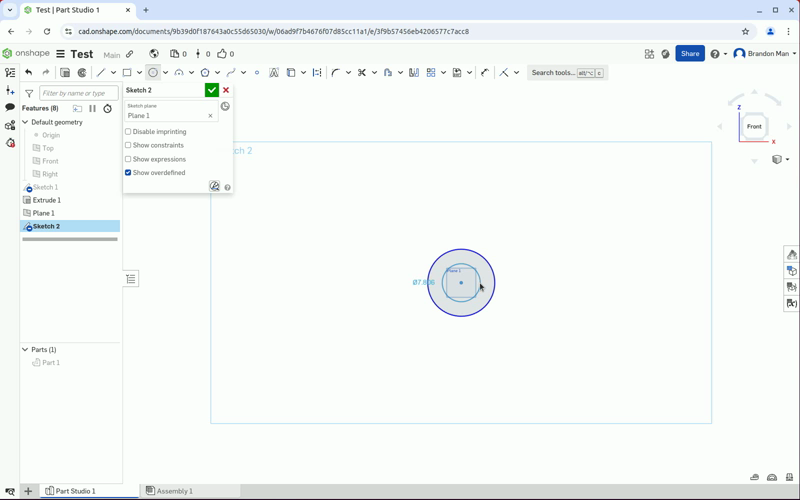
mouse_move(456, 308)
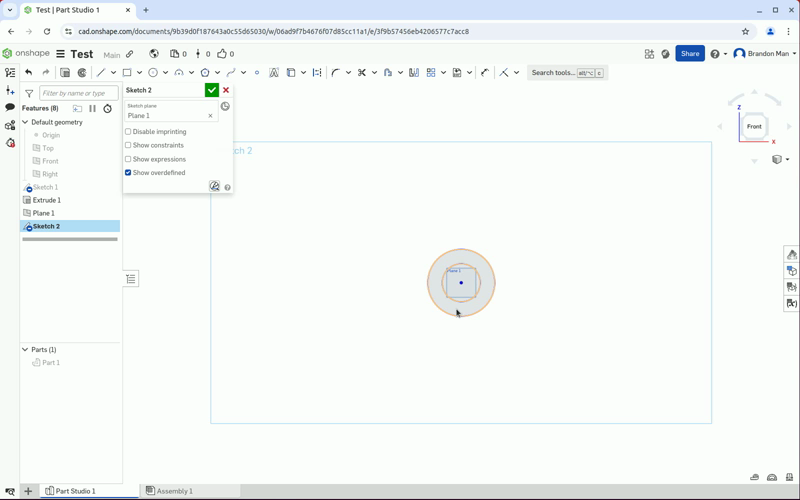
click(456, 308)
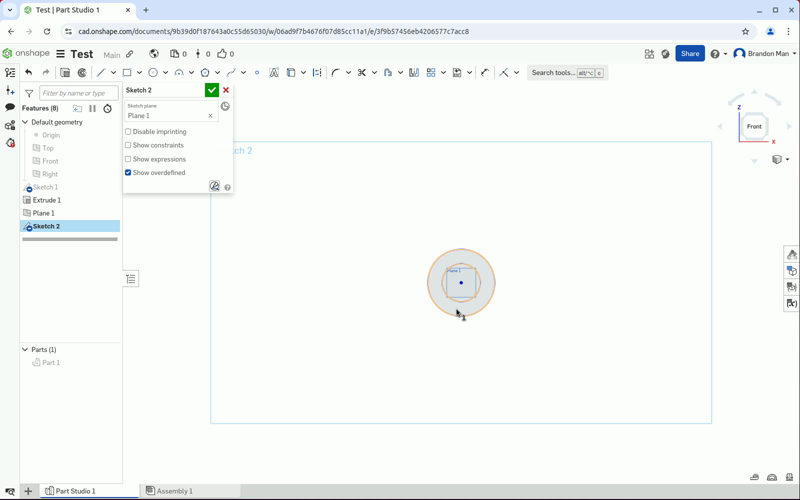
mouse_move(73, 352)
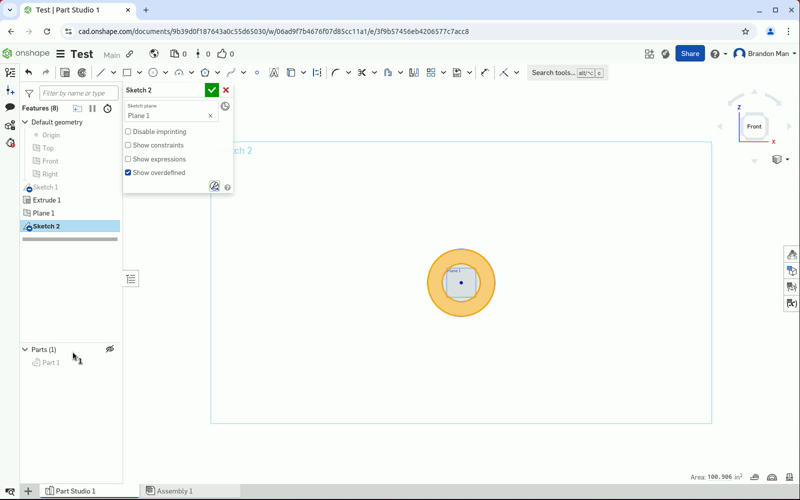
key(shift+y)
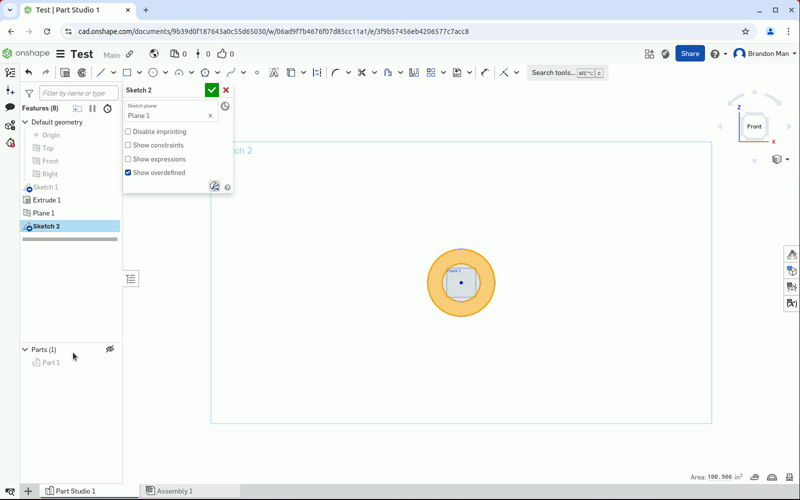
key(shift+e)
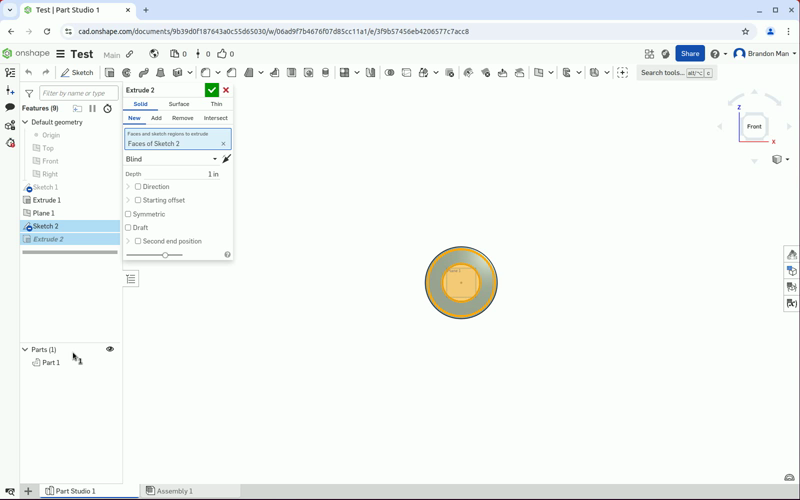
mouse_move(143, 106)
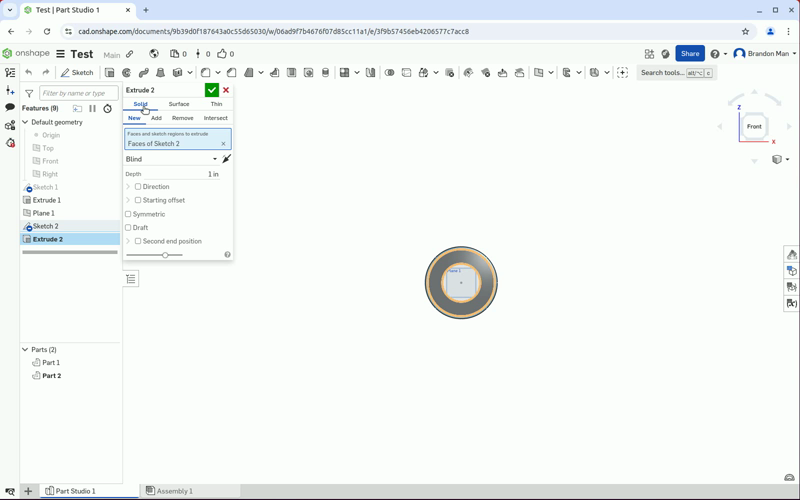
click(143, 106)
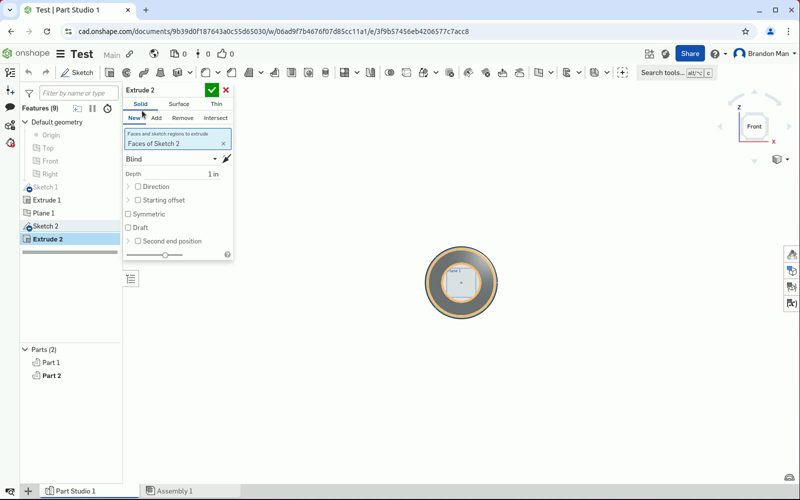
mouse_move(137, 120)
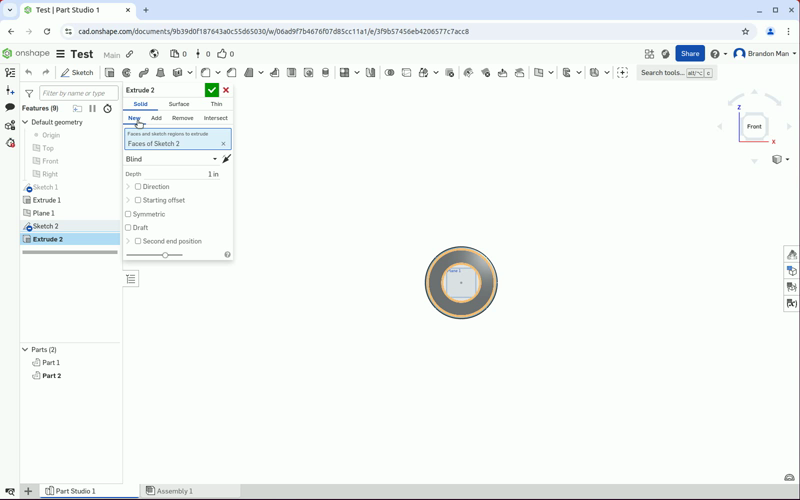
click(137, 120)
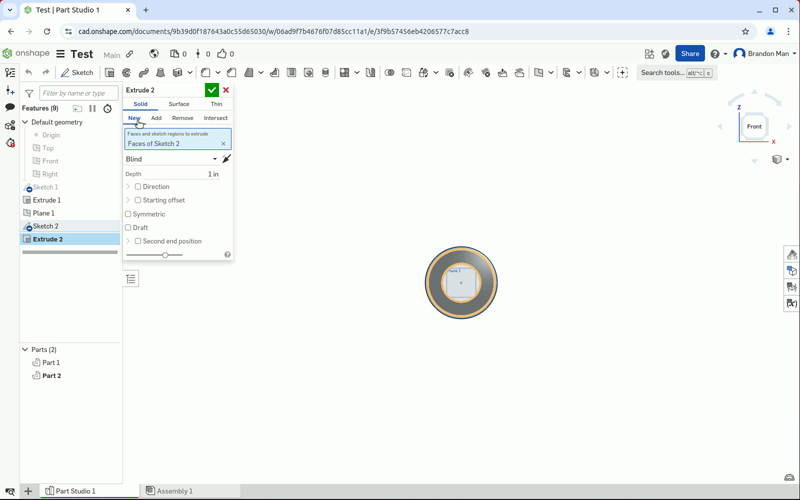
key(tab, 4)
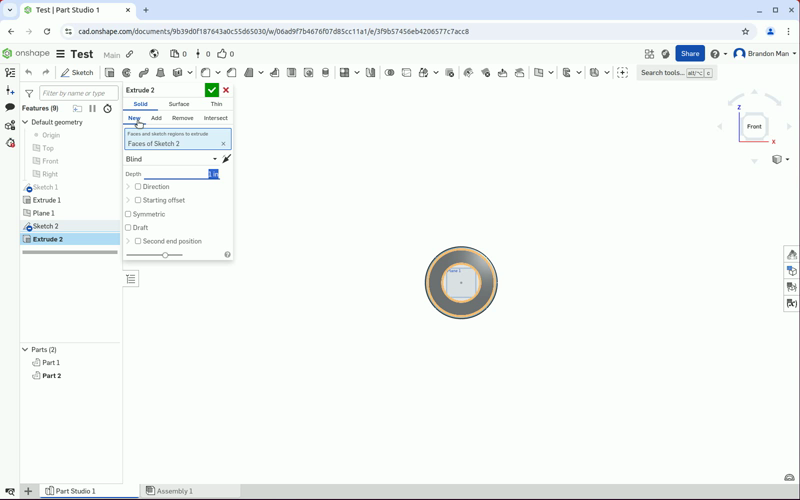
text(0.963)
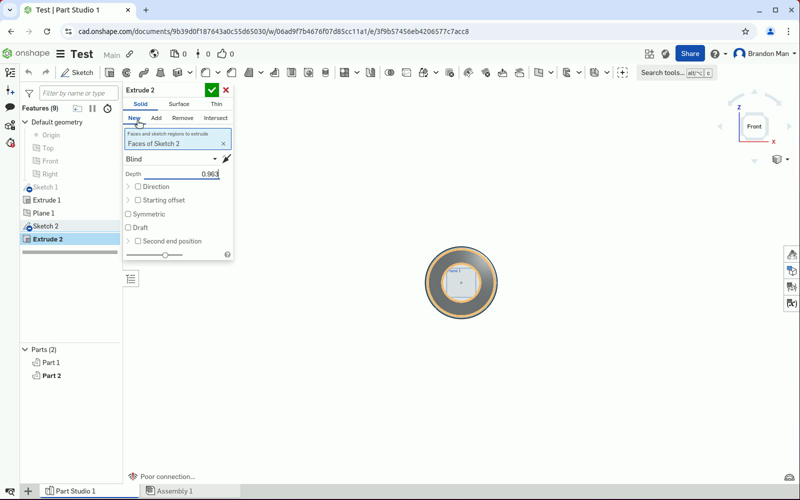
key(enter)
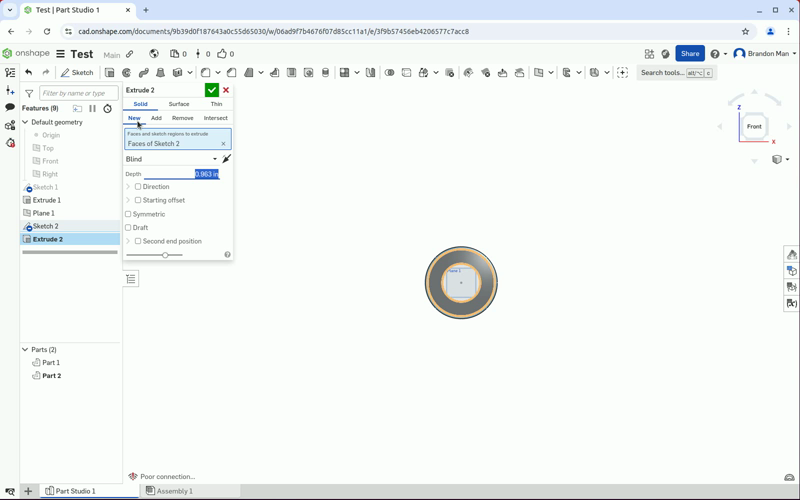
key(shift+h)
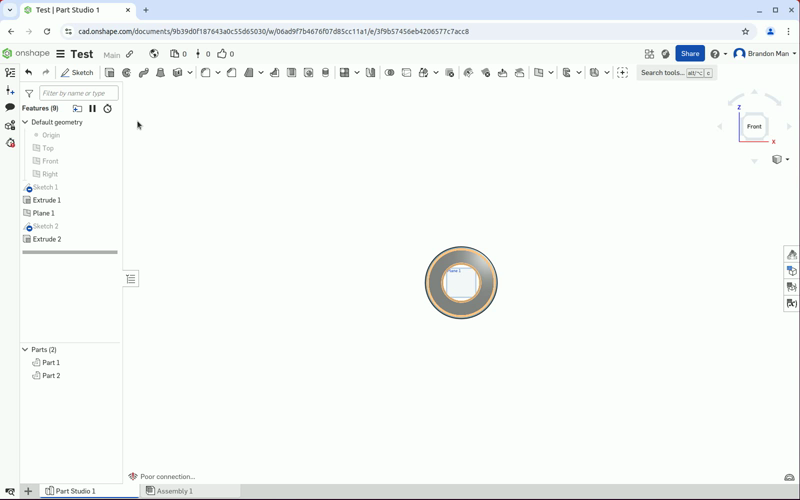
key(shift+h)
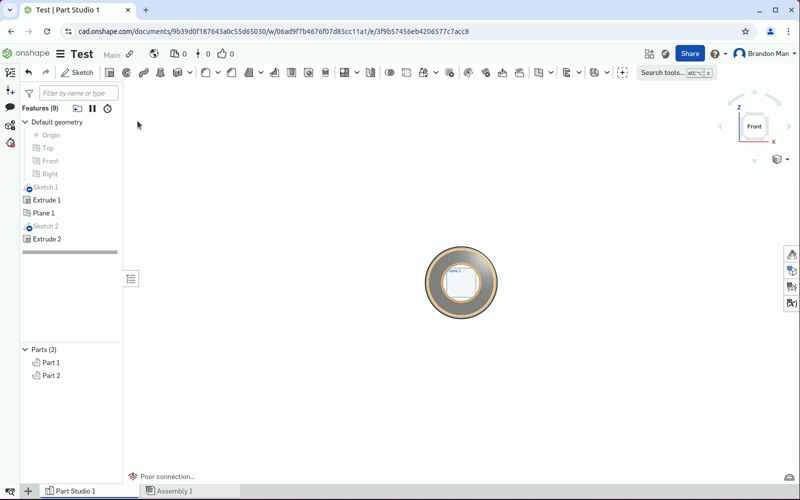
key(shift+7)
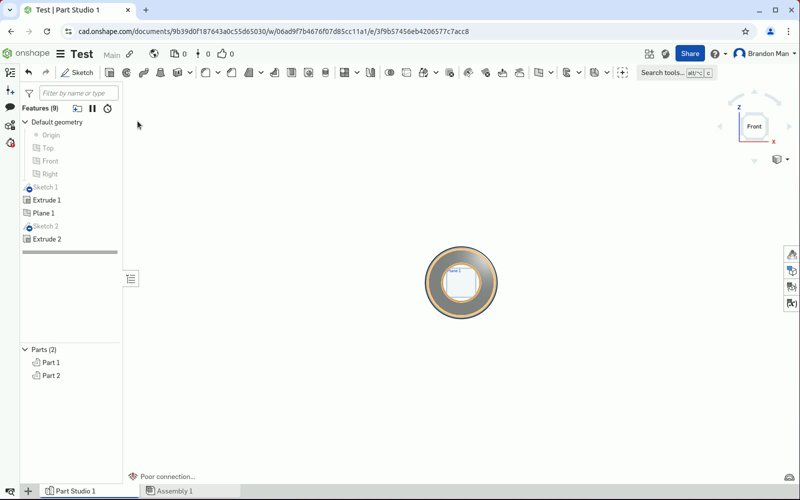
key(left, 2)
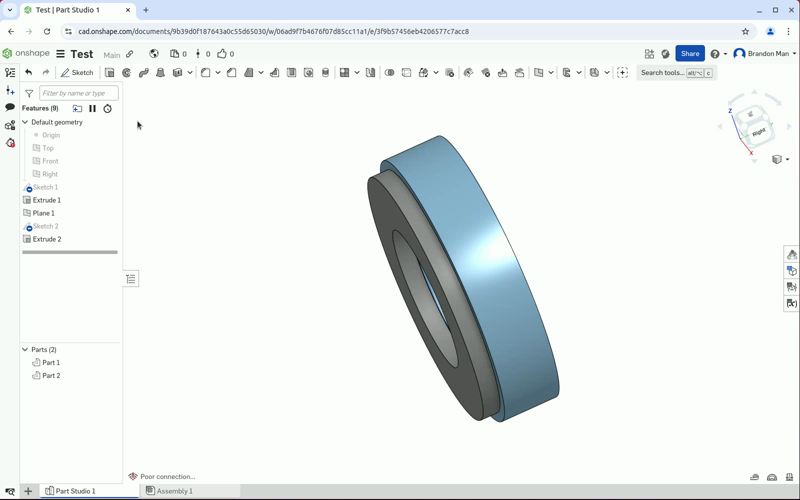
key(down, 2)
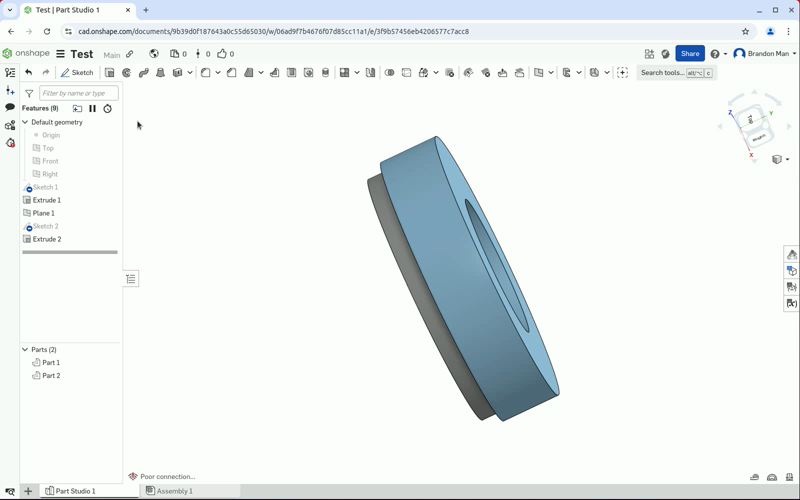
key(up, 2)
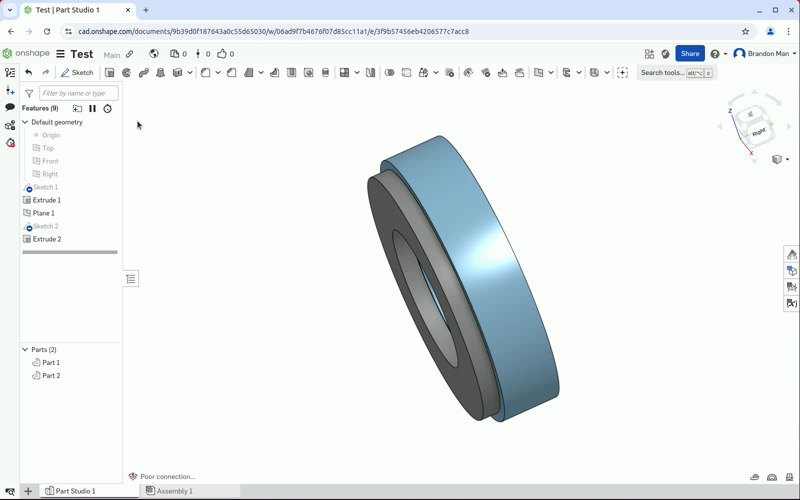
key(right, 2)
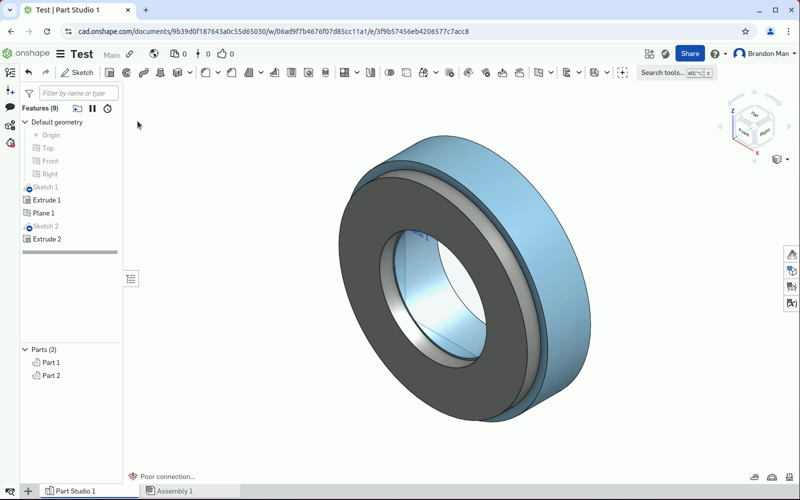
mouse_move(73, 189)
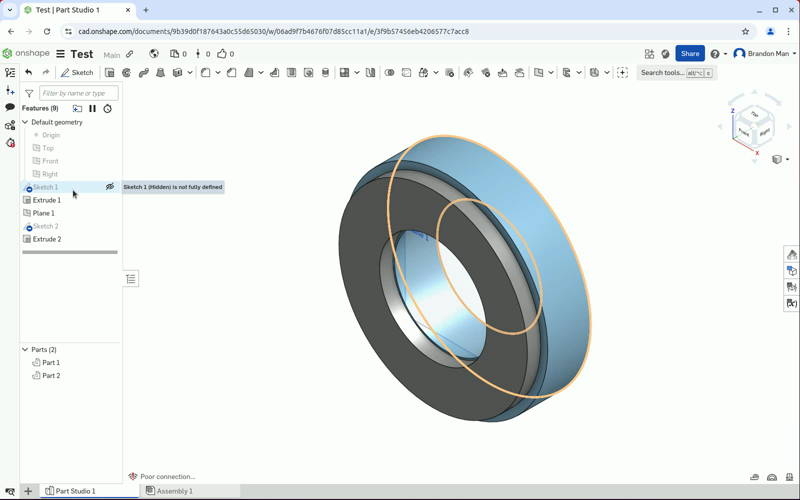
click(73, 189)